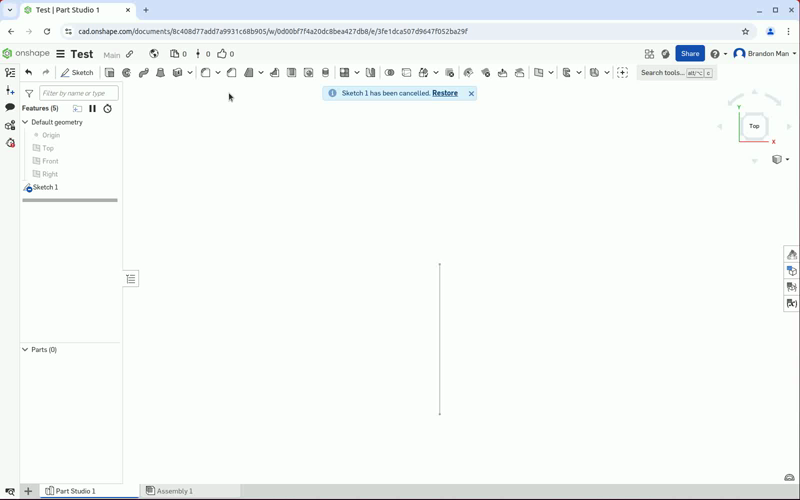
key(shift+h)
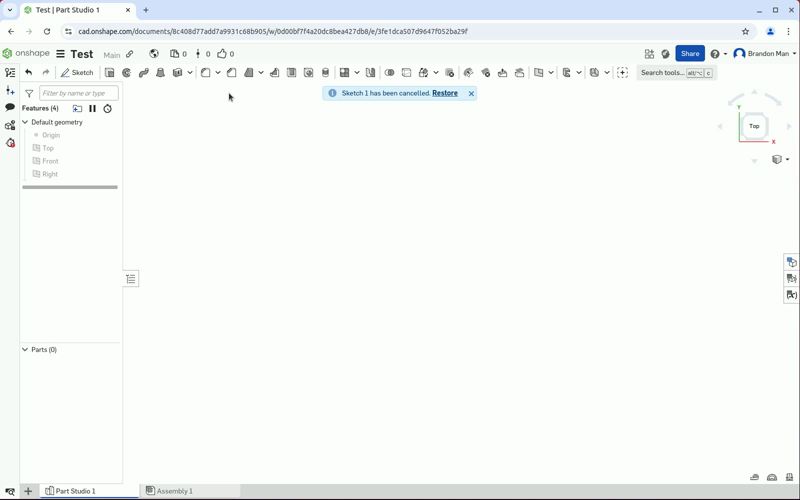
mouse_move(73, 352)
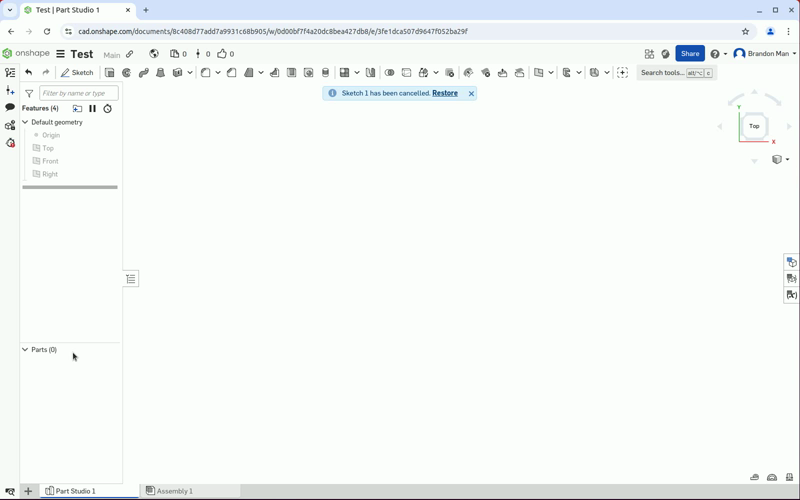
key(y)
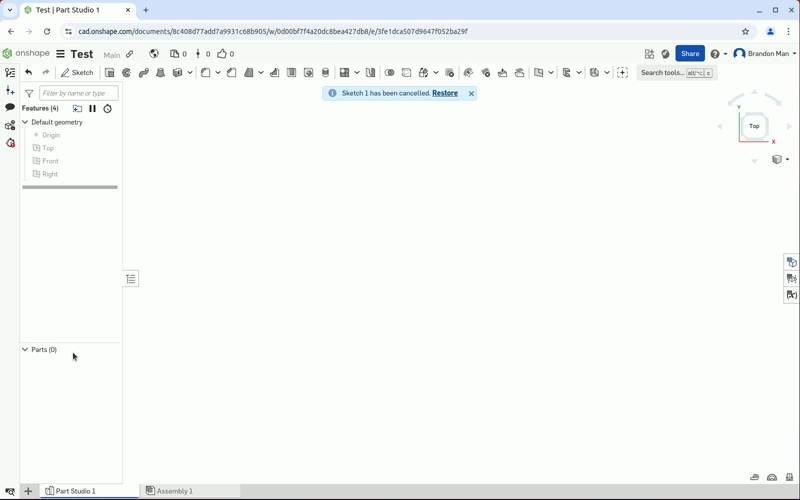
key(shift+p)
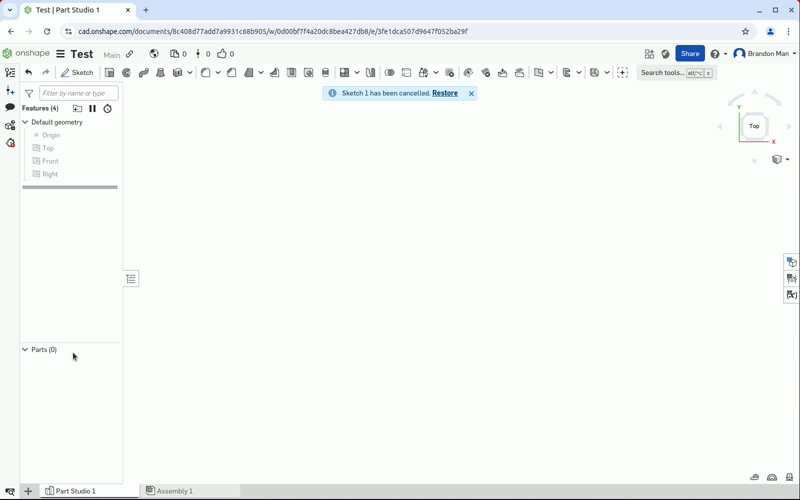
key(space)
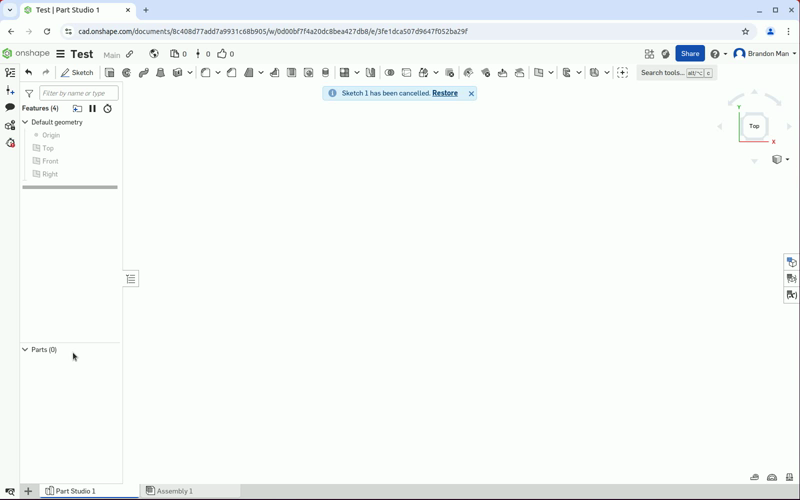
key_down(shift)
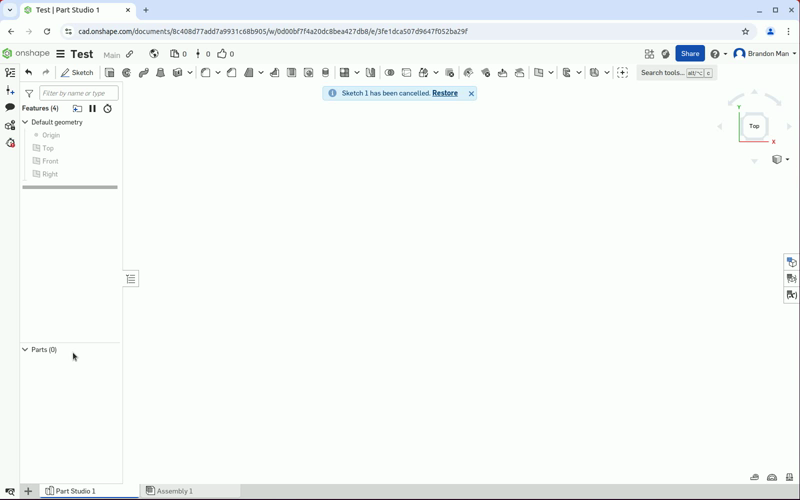
key(up)
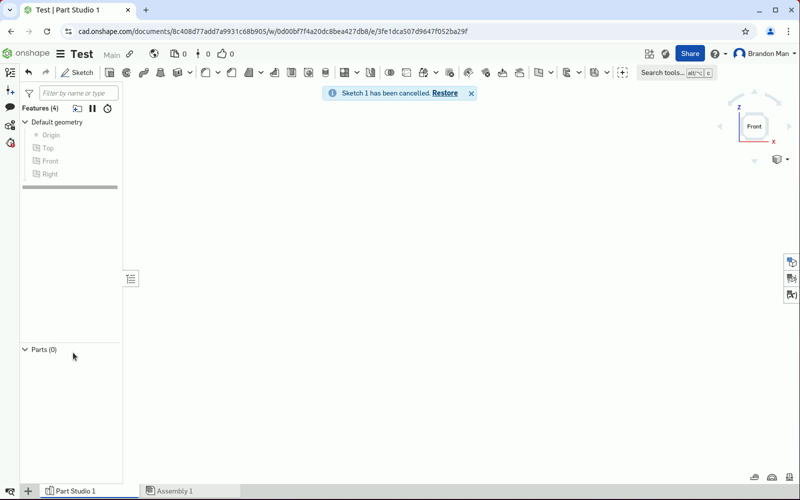
key_up(shift)
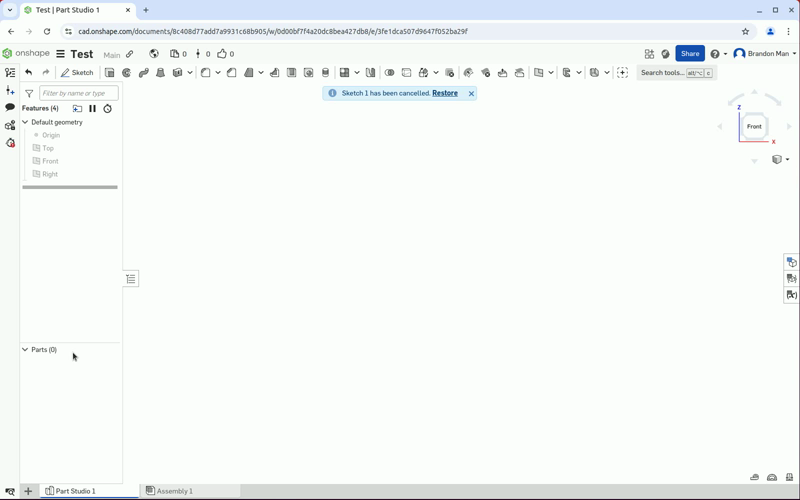
mouse_move(73, 352)
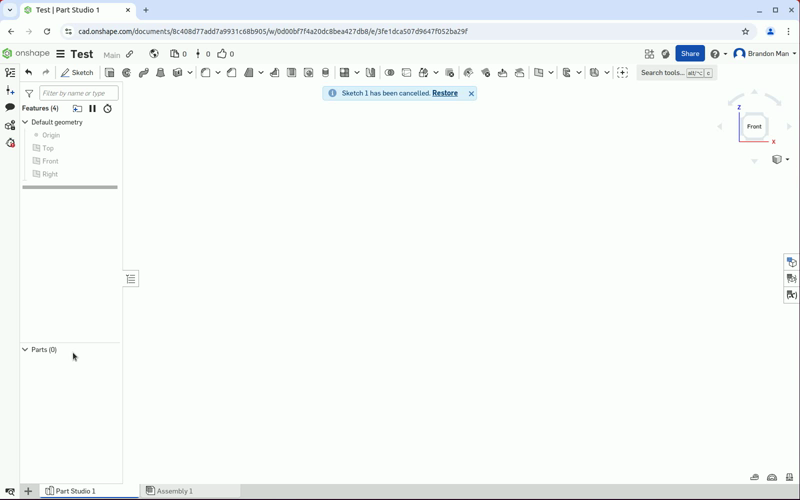
key(shift+y)
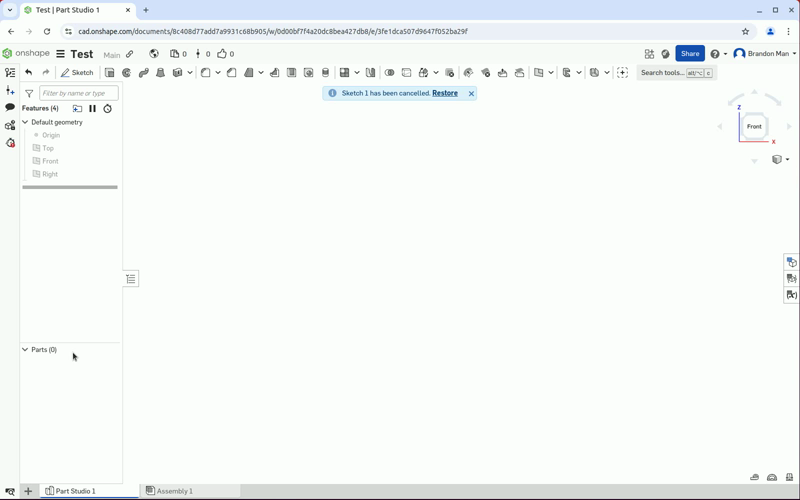
key(shift+s)
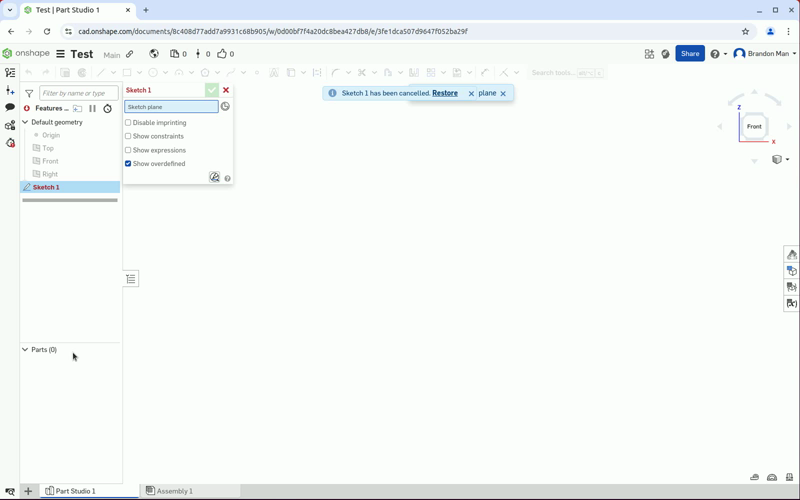
mouse_move(73, 163)
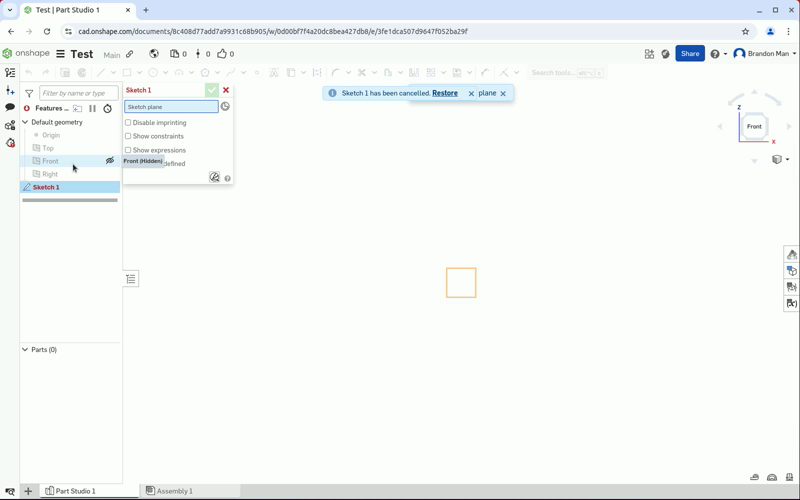
click(73, 163)
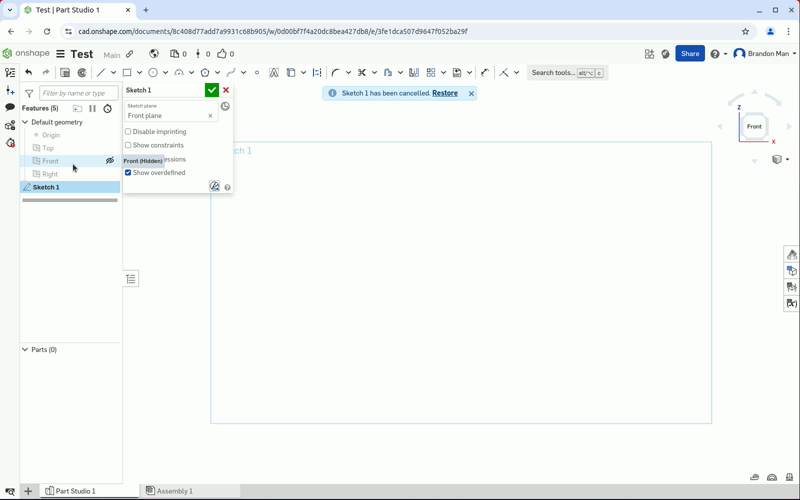
mouse_move(73, 352)
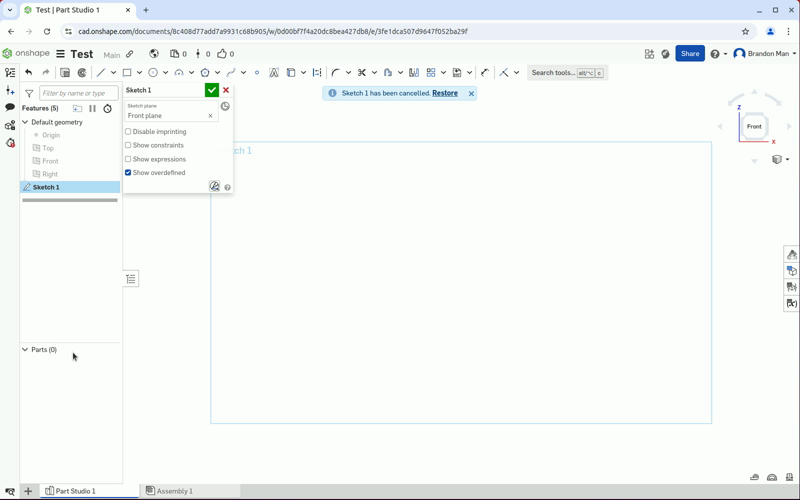
key(y)
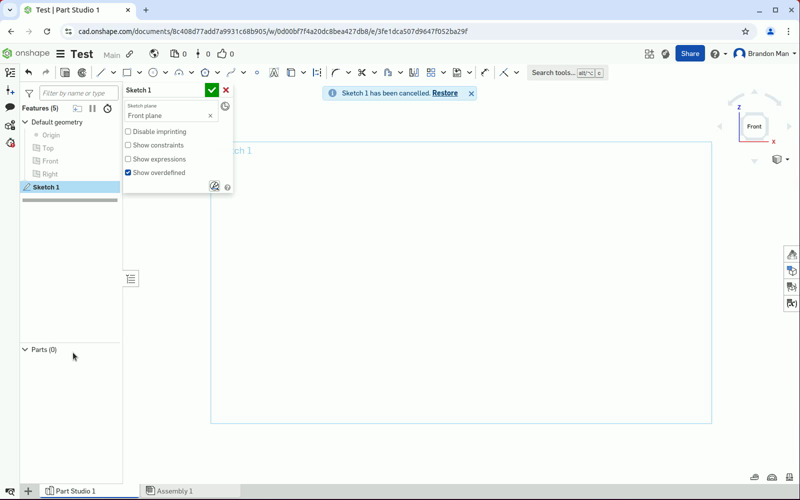
key(c)
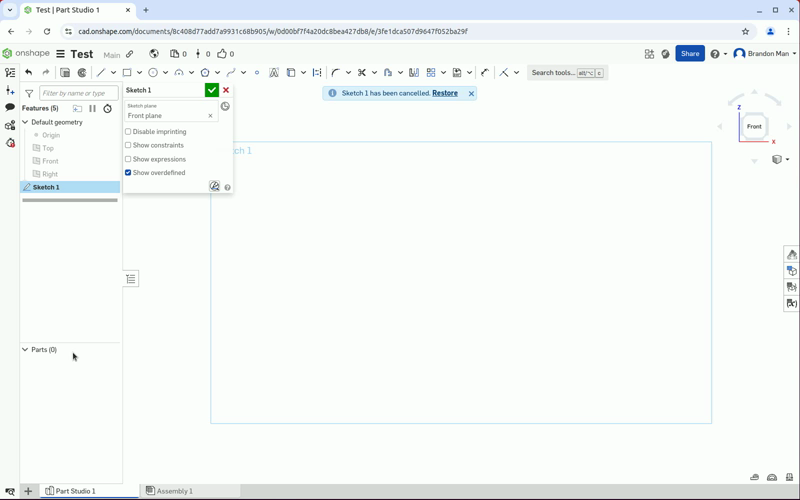
key_down(shift)
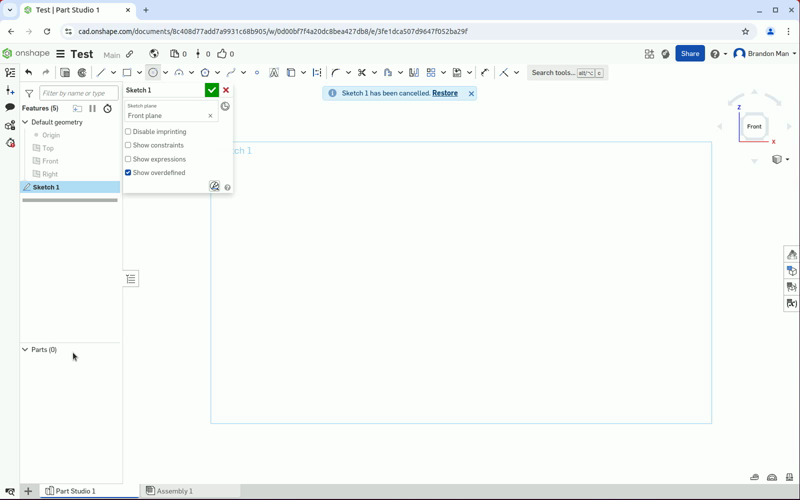
mouse_move(461, 282)
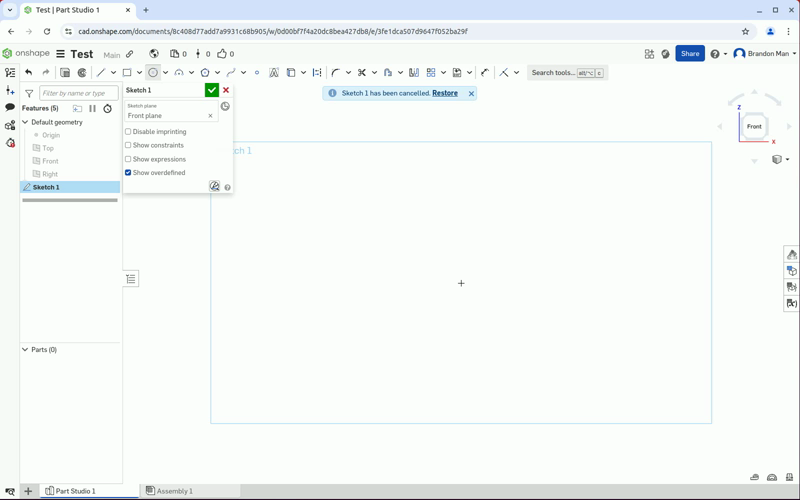
click(461, 282)
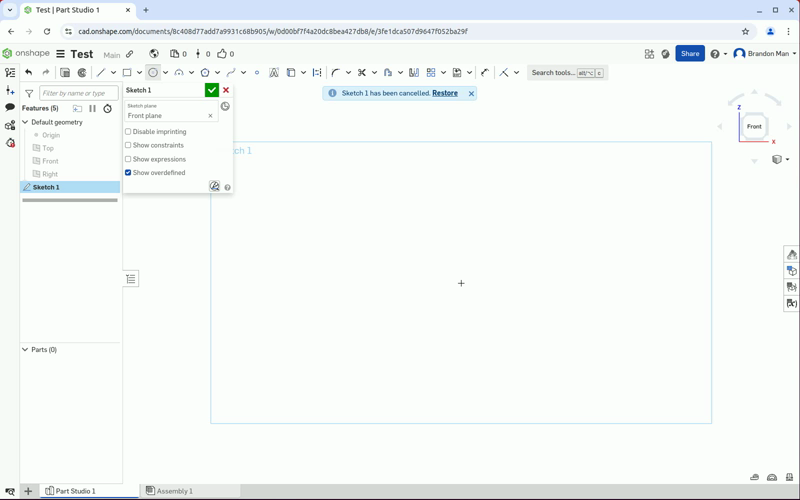
key_up(shift)
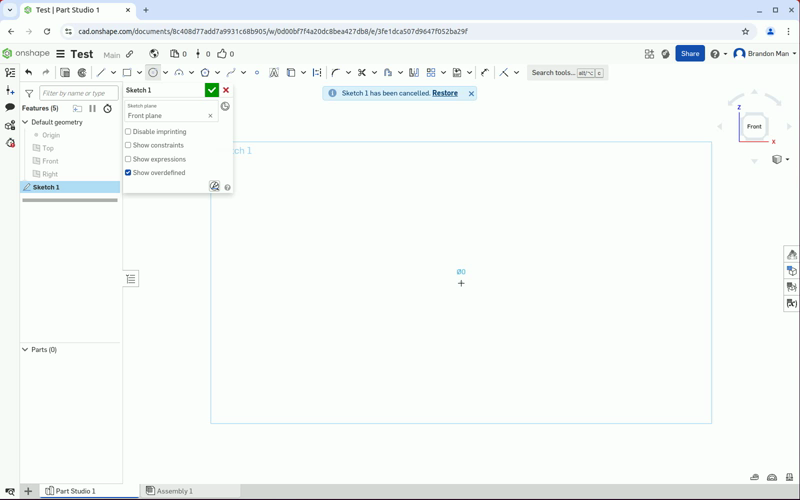
mouse_move(471, 282)
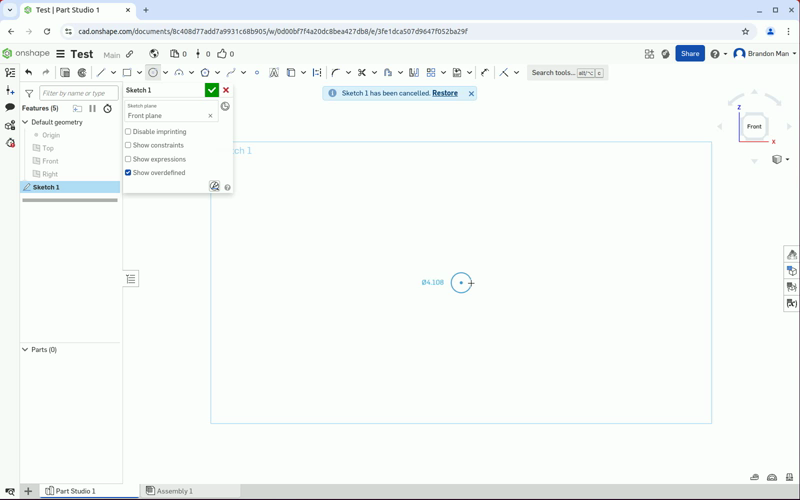
click(471, 282)
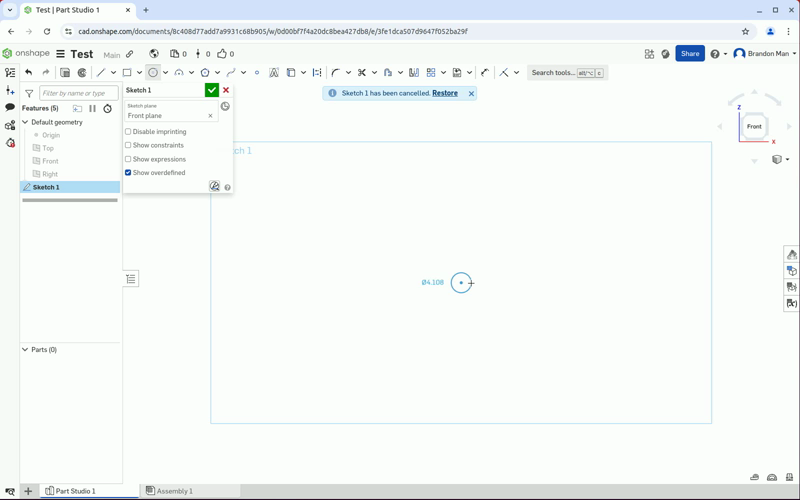
key(esc)
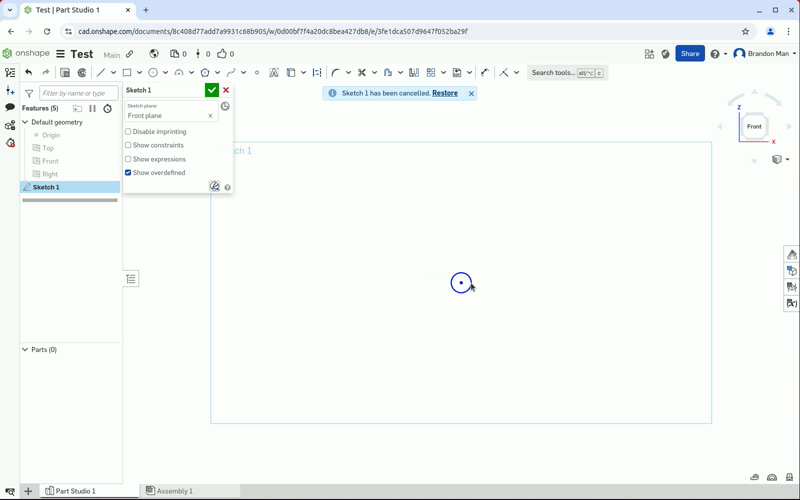
mouse_move(464, 291)
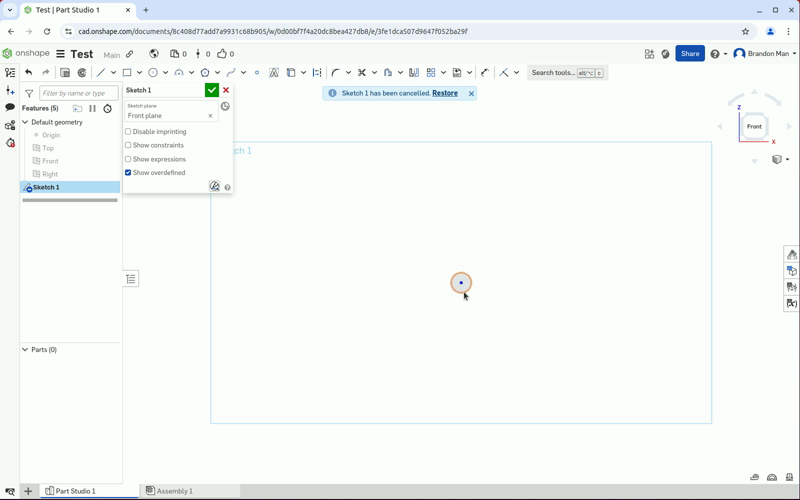
scroll(6)
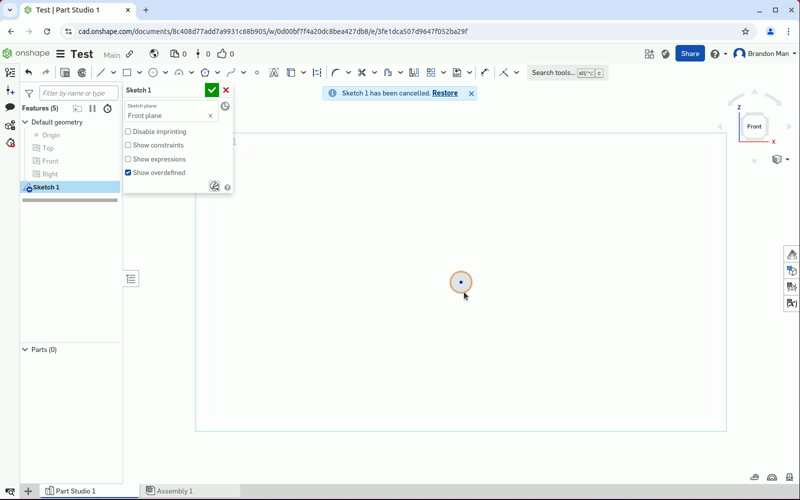
scroll(6)
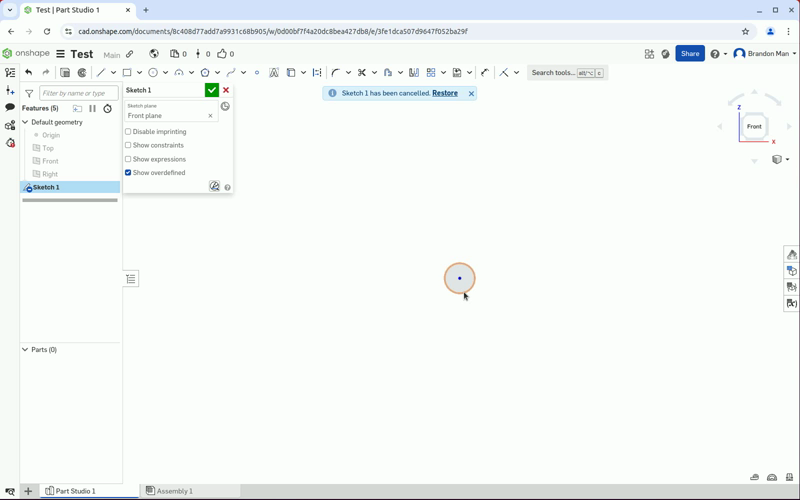
scroll(6)
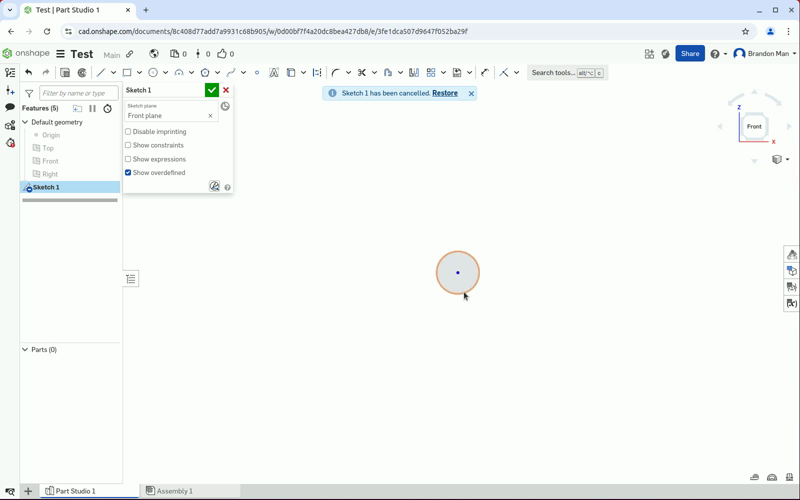
scroll(6)
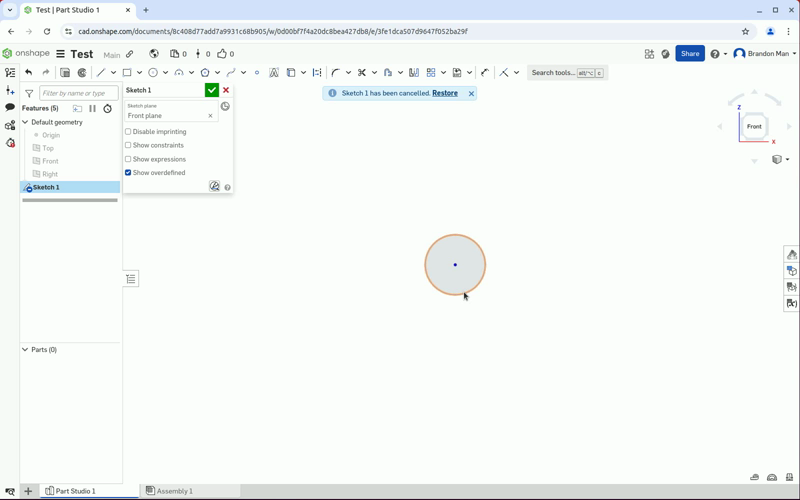
scroll(6)
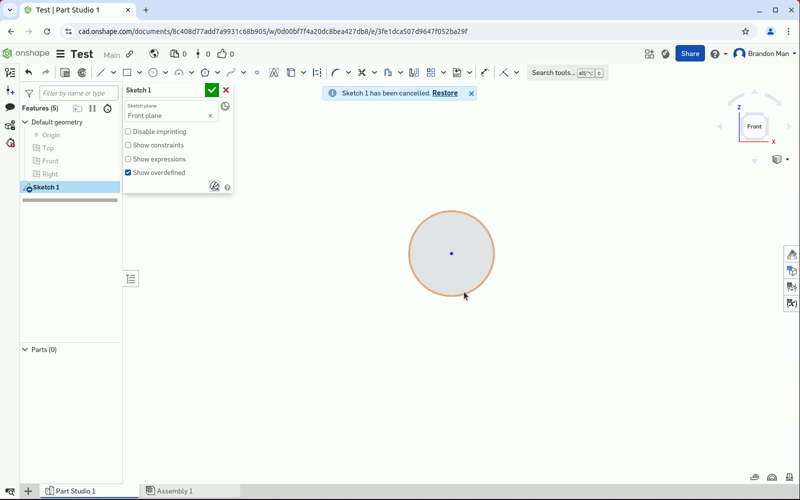
scroll(6)
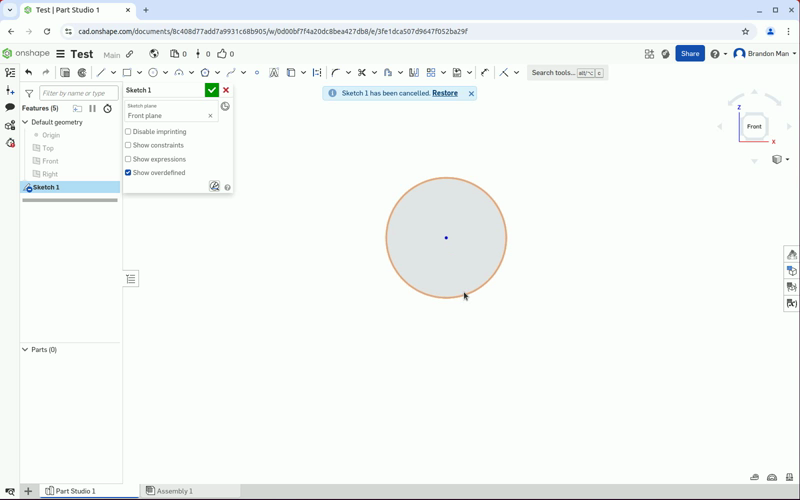
scroll(6)
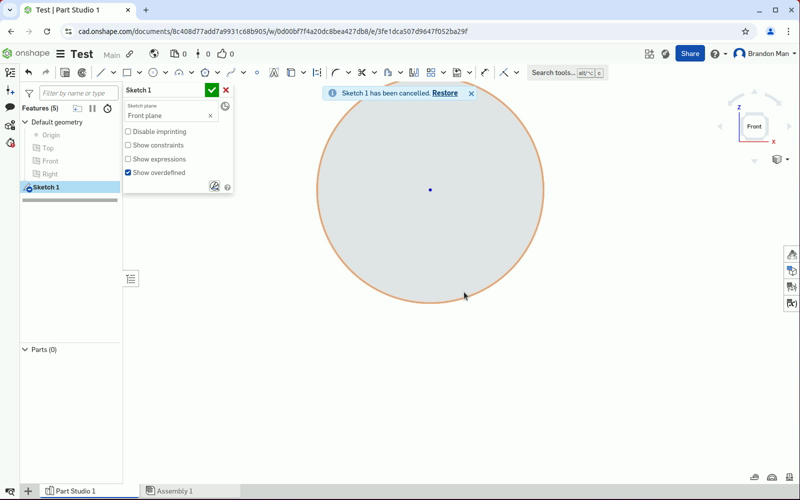
click(464, 291)
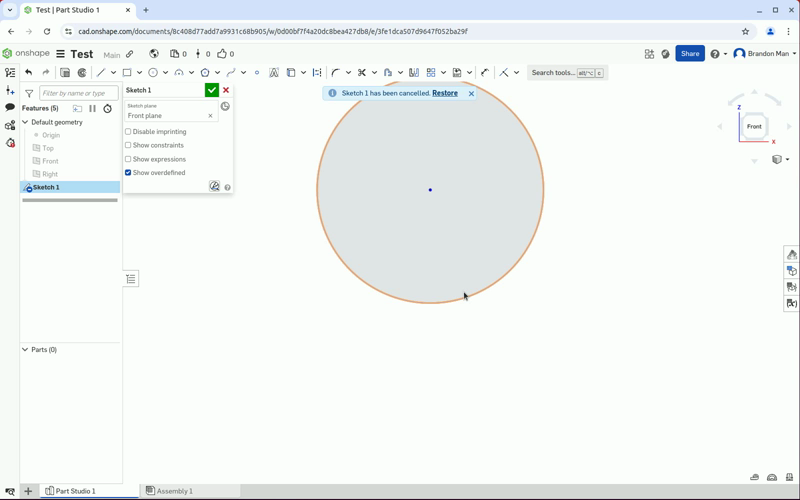
scroll(-6)
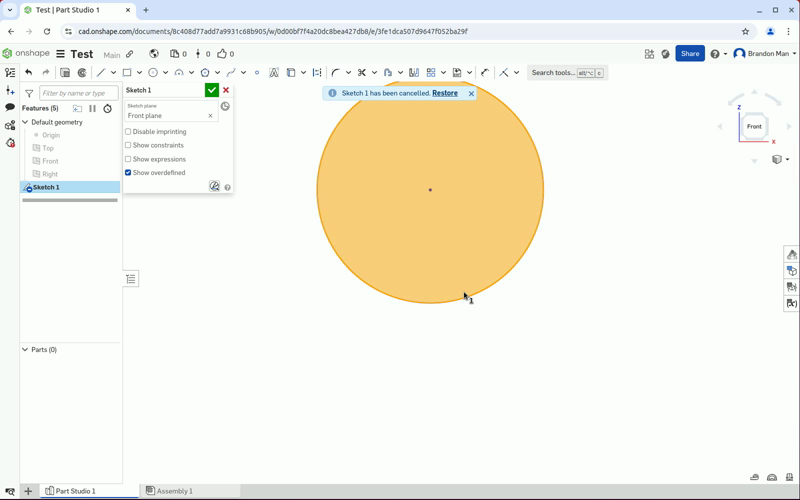
scroll(-6)
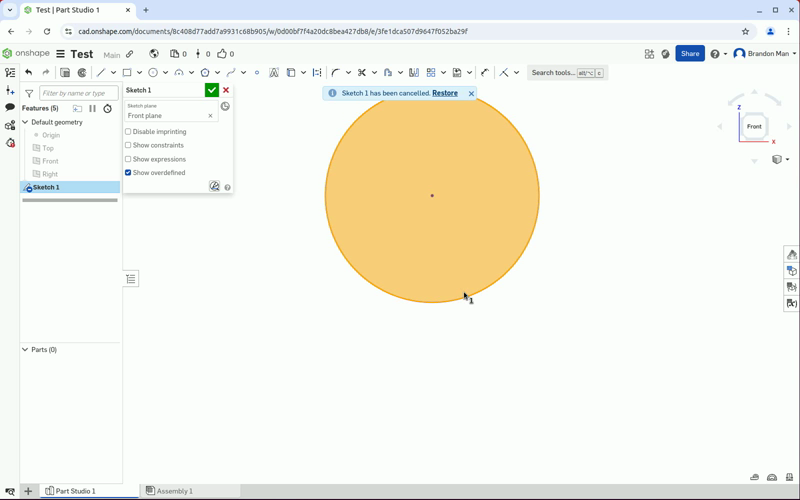
scroll(-6)
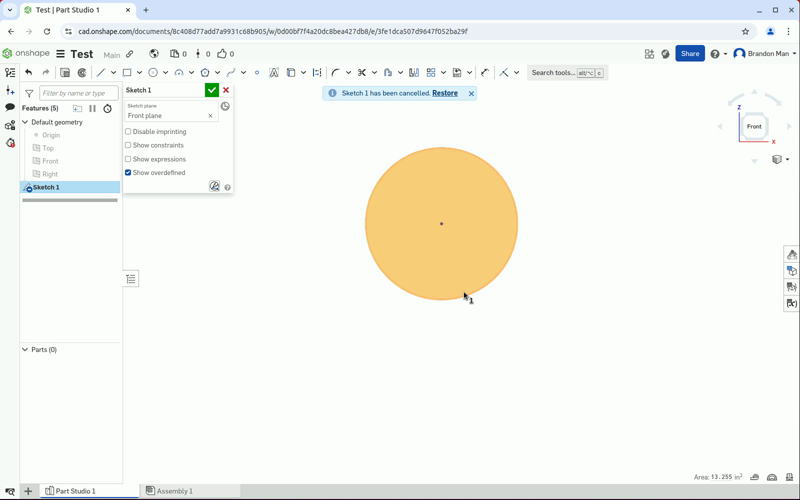
scroll(-6)
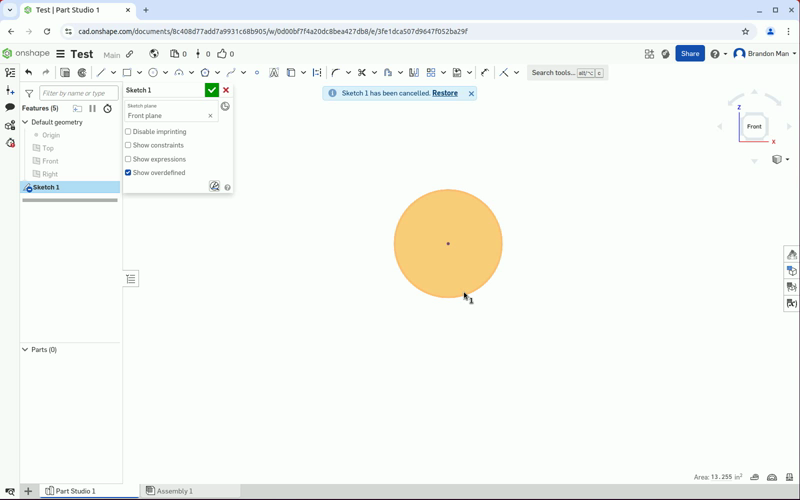
scroll(-6)
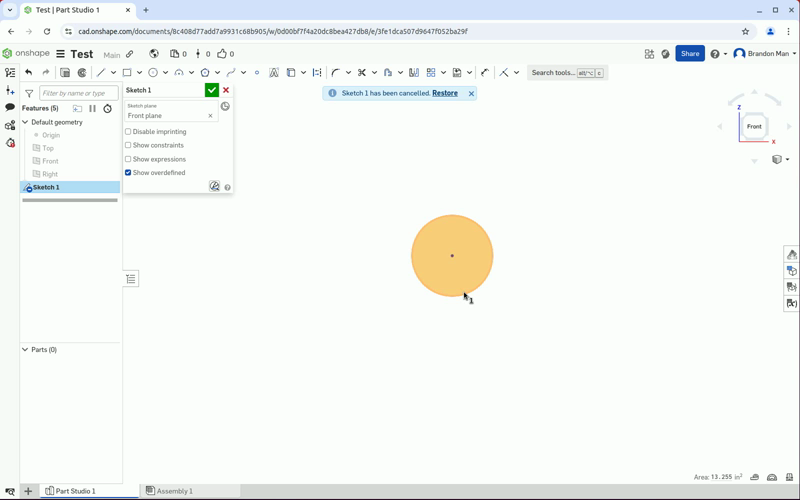
scroll(-6)
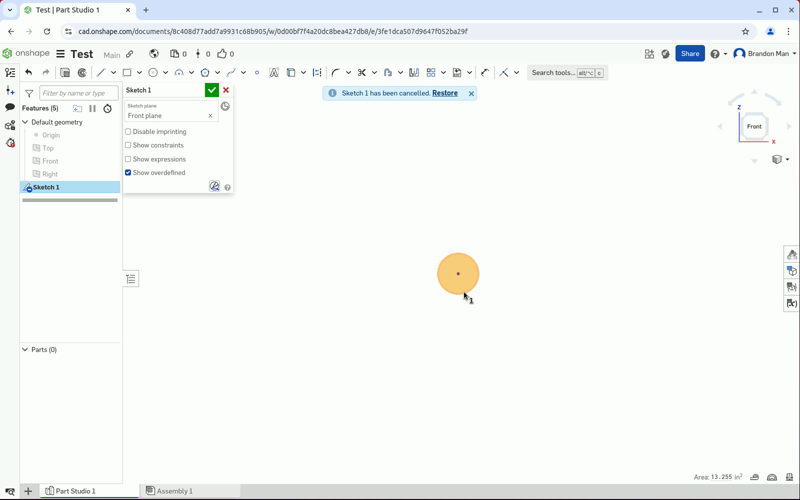
scroll(-6)
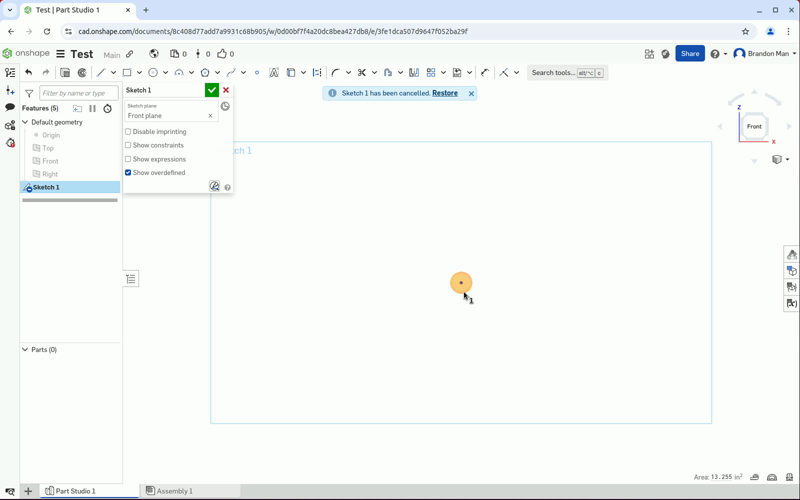
mouse_move(73, 352)
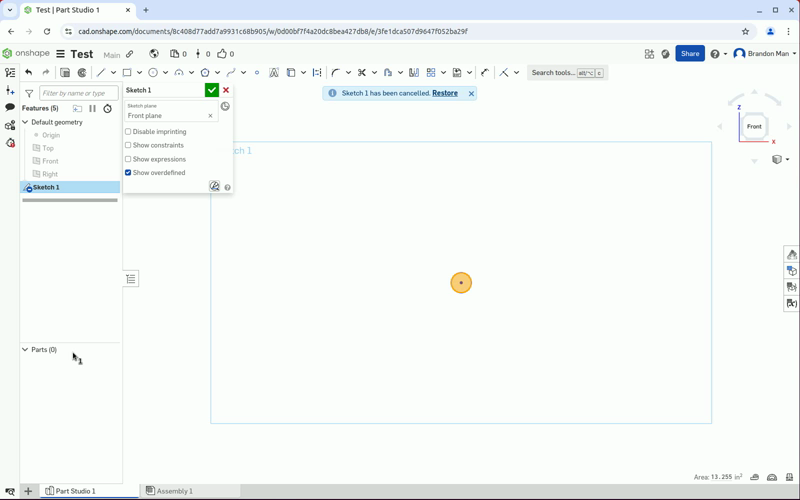
key(shift+y)
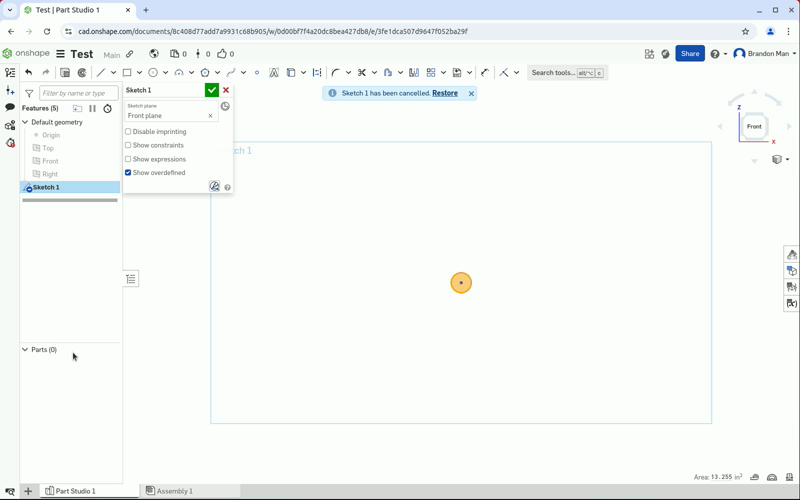
key(shift+e)
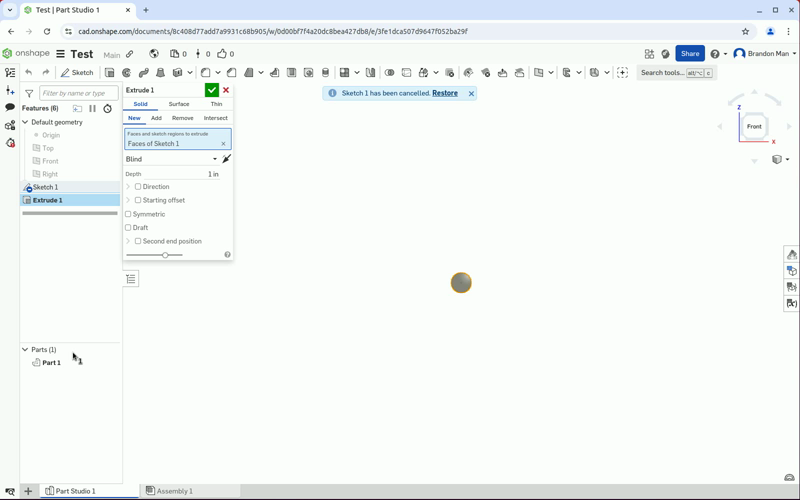
mouse_move(143, 106)
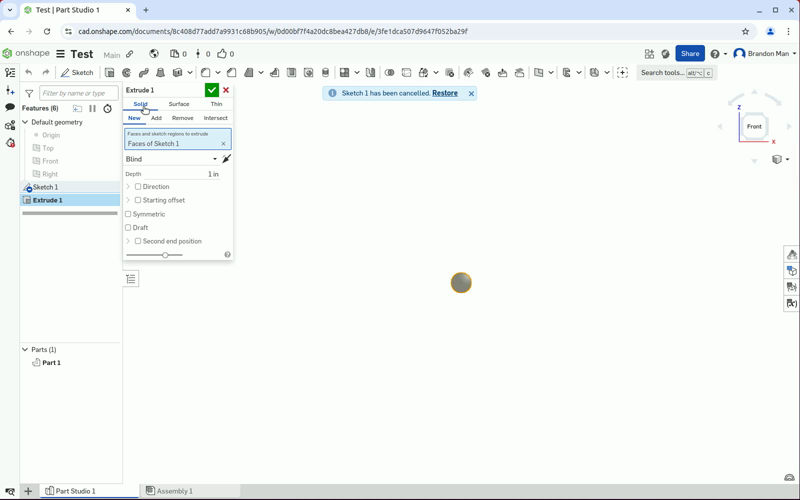
click(143, 106)
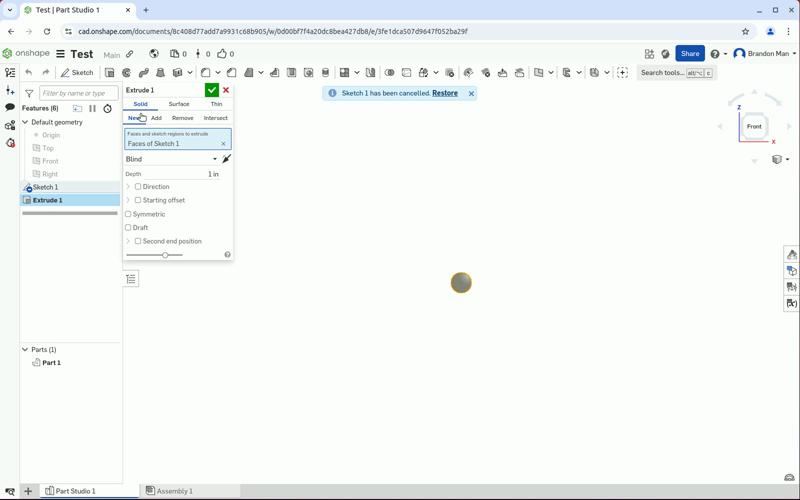
mouse_move(137, 120)
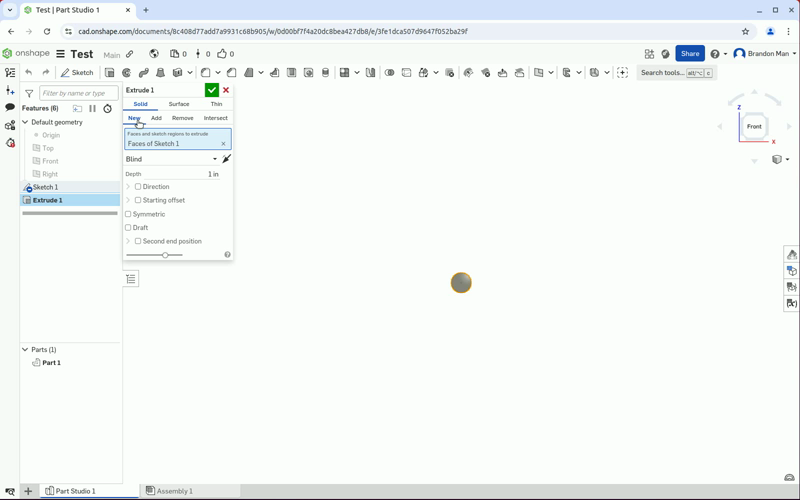
click(137, 120)
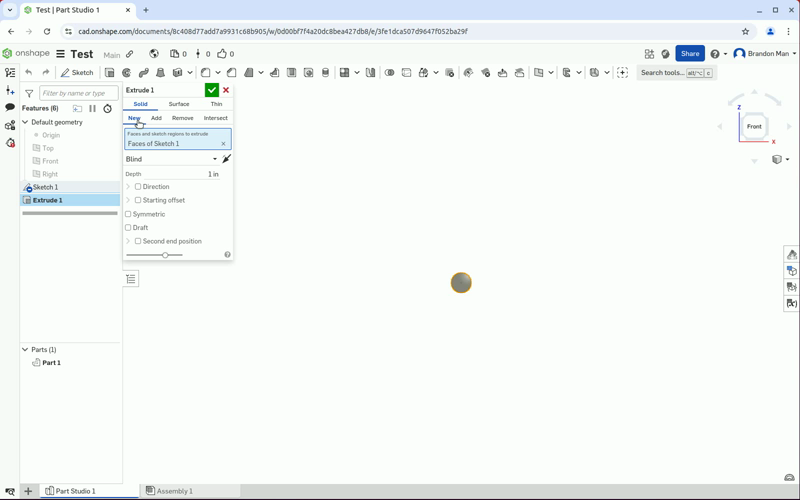
key(tab, 4)
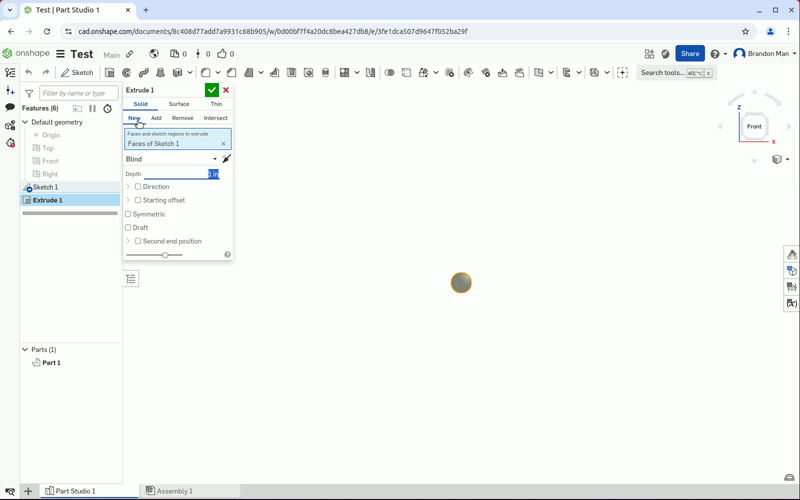
text(23.108)
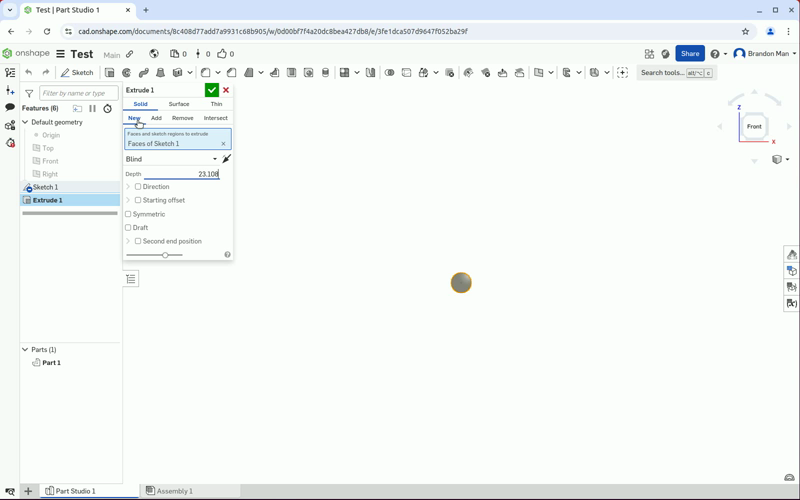
key(enter)
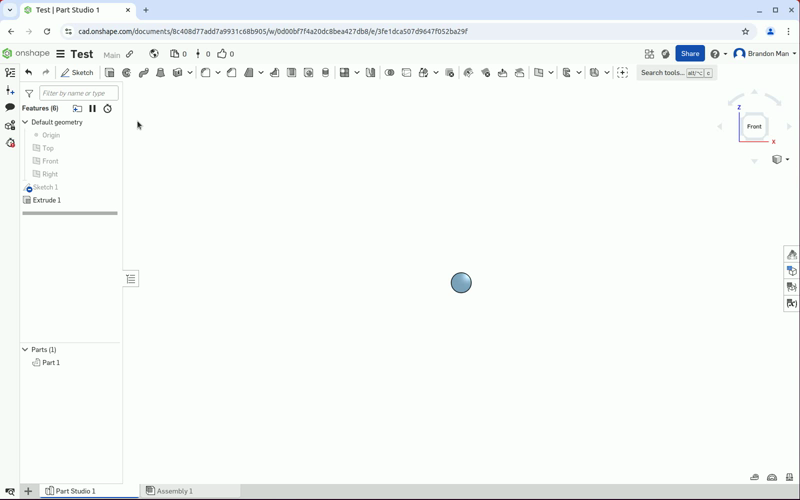
key(shift+h)
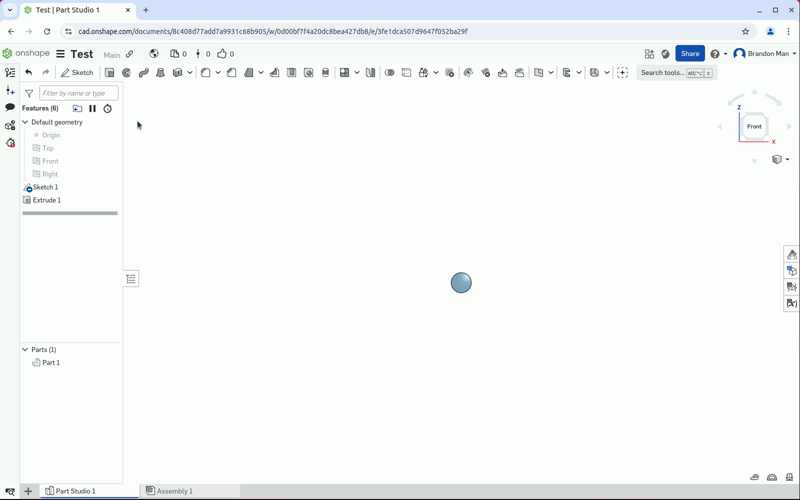
key(shift+h)
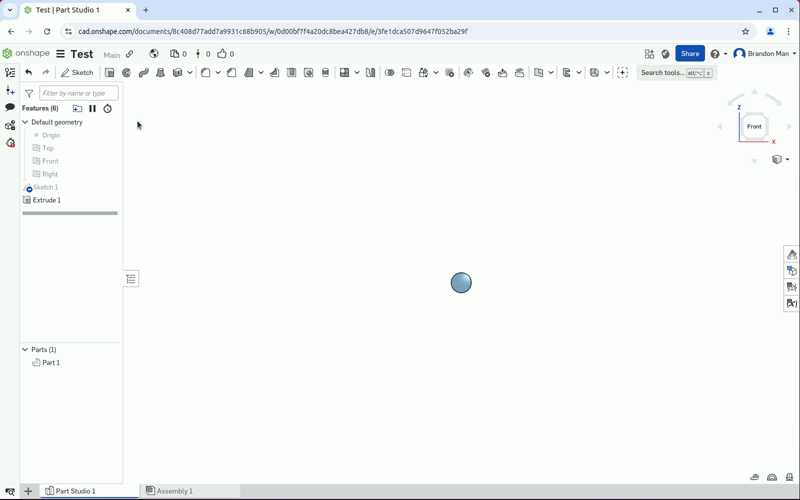
mouse_move(73, 189)
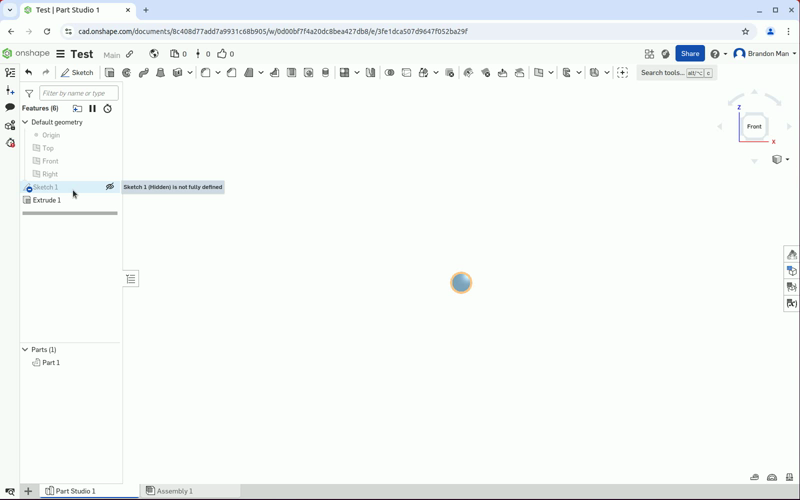
click(73, 189)
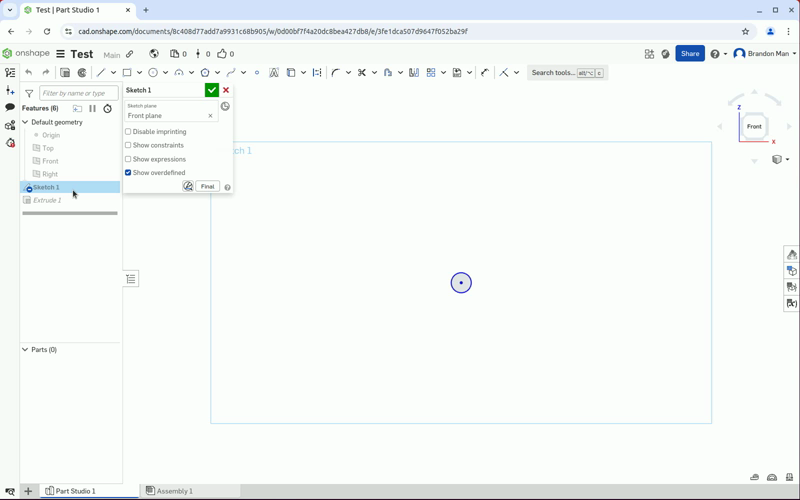
mouse_move(229, 92)
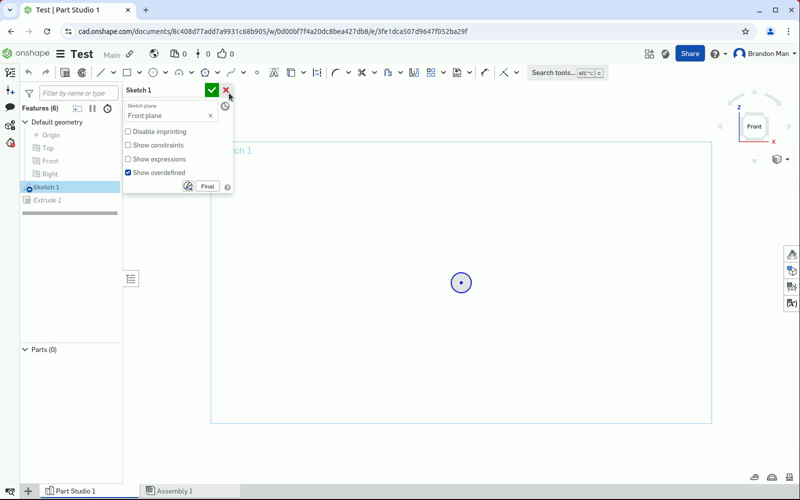
click(229, 92)
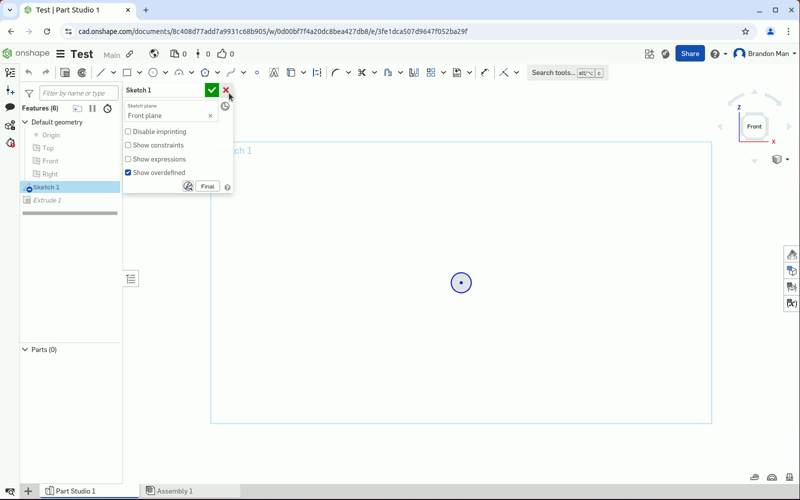
key(shift+s)
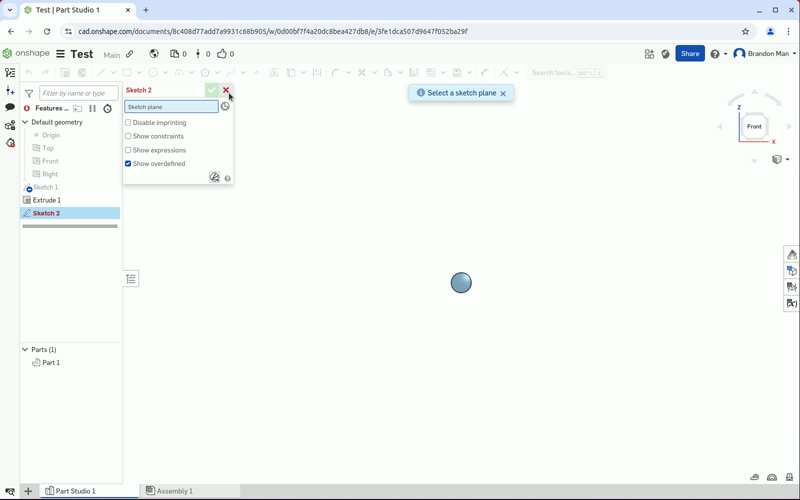
mouse_move(73, 163)
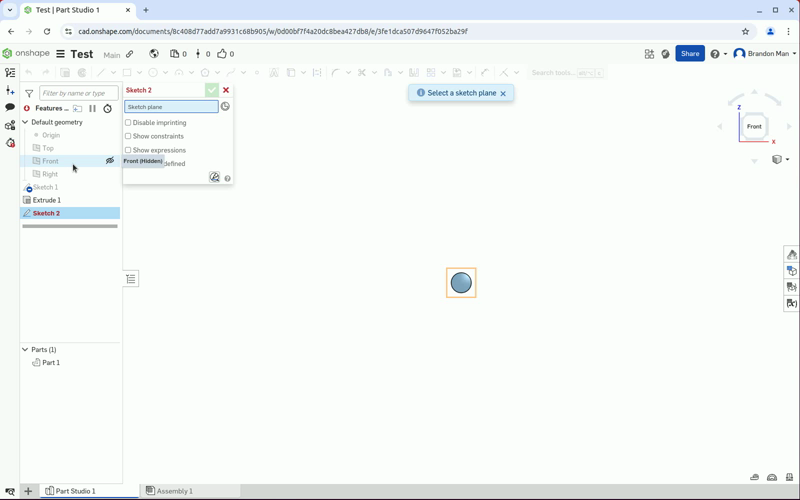
click(73, 163)
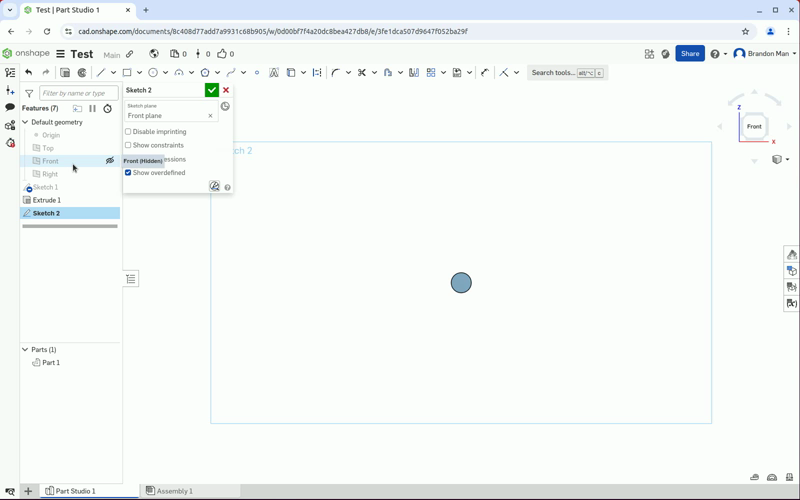
mouse_move(73, 352)
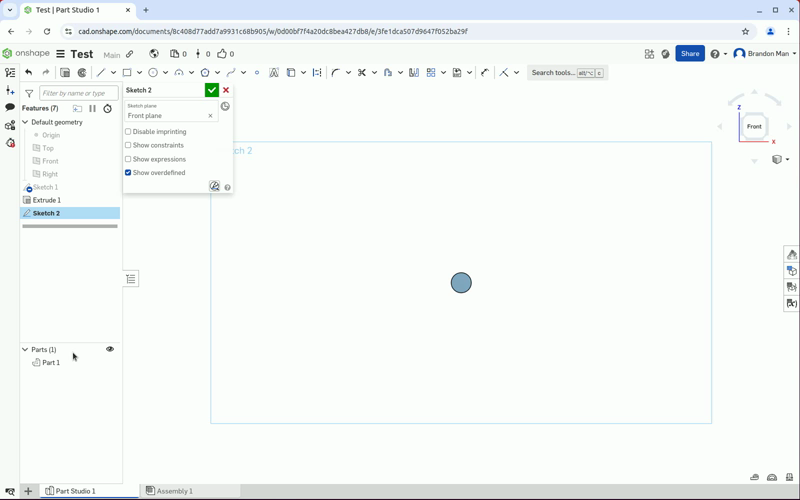
key(y)
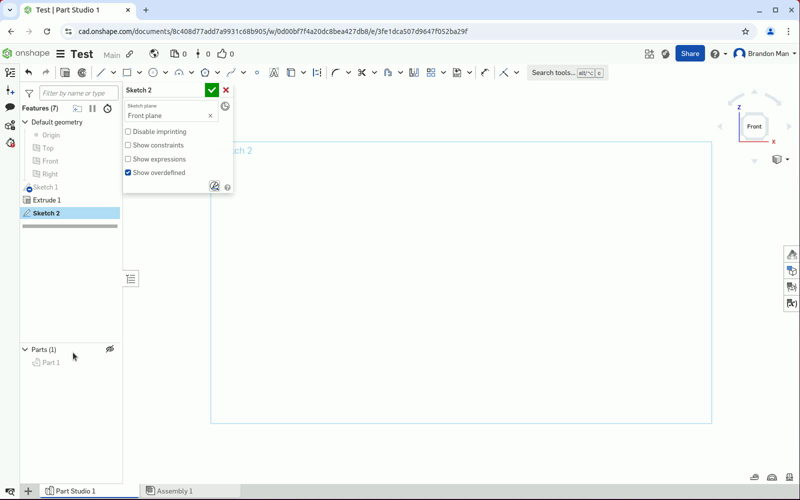
key(c)
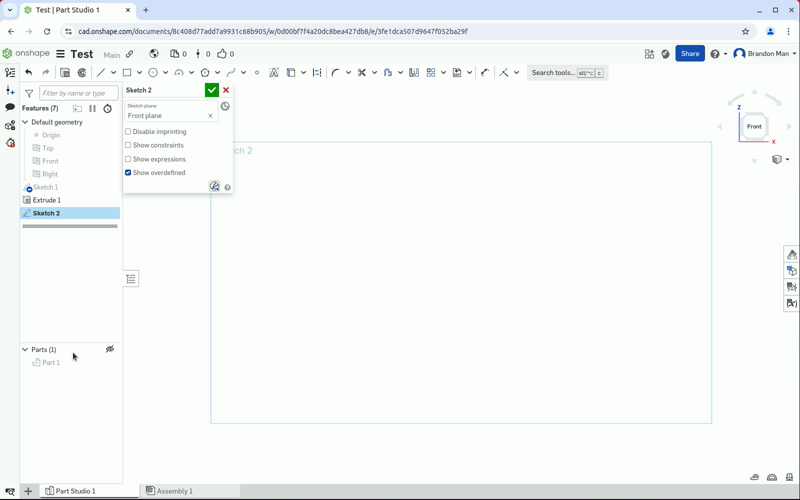
key_down(shift)
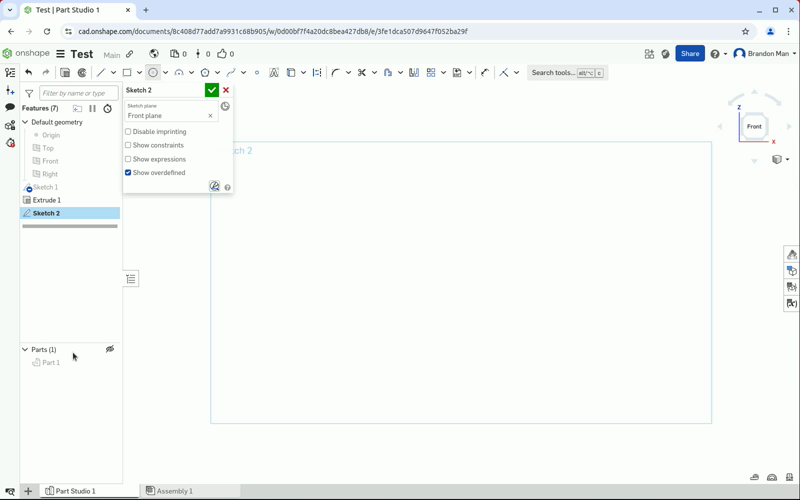
mouse_move(461, 282)
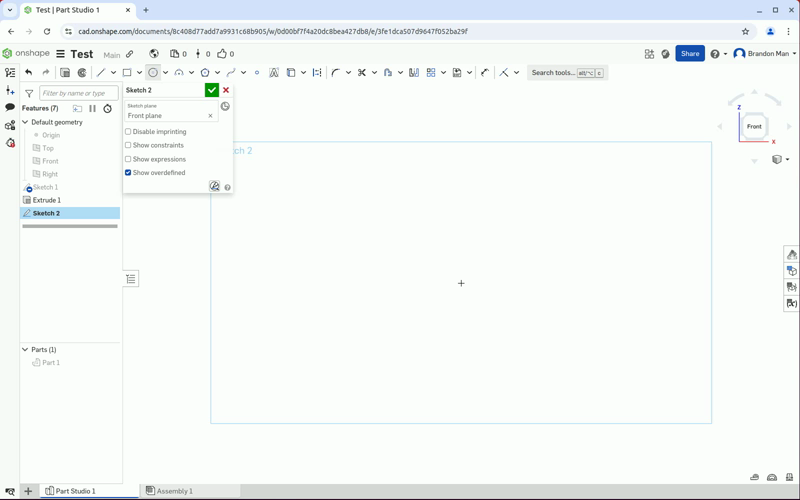
click(461, 282)
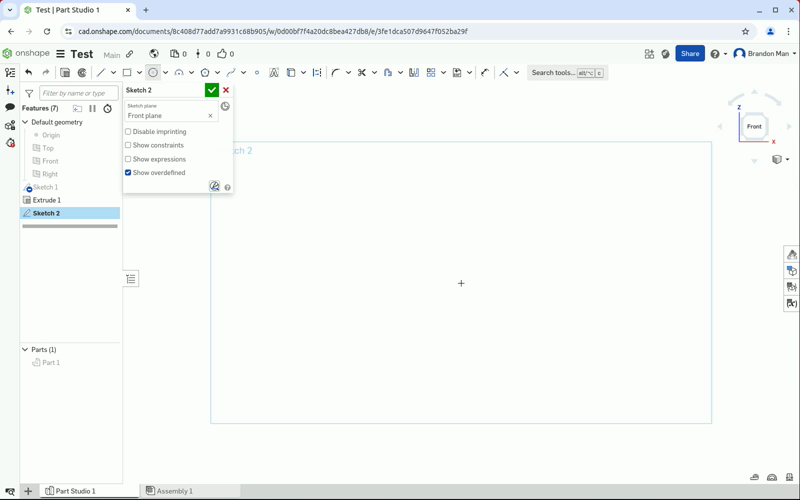
key_up(shift)
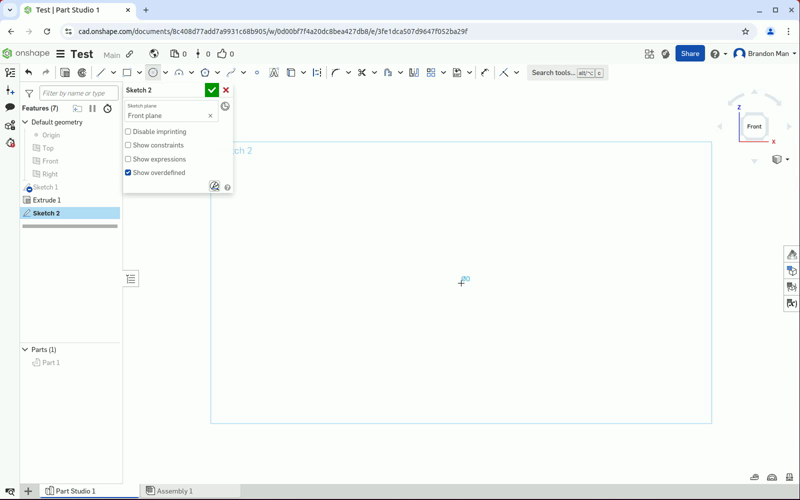
mouse_move(478, 282)
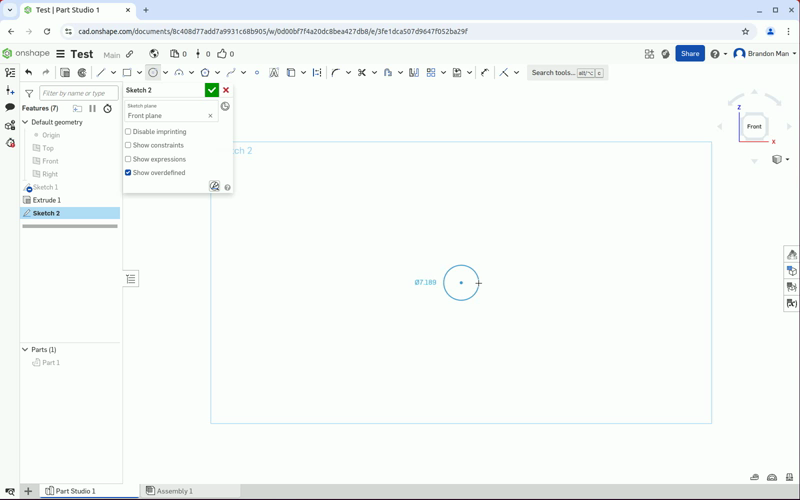
click(478, 282)
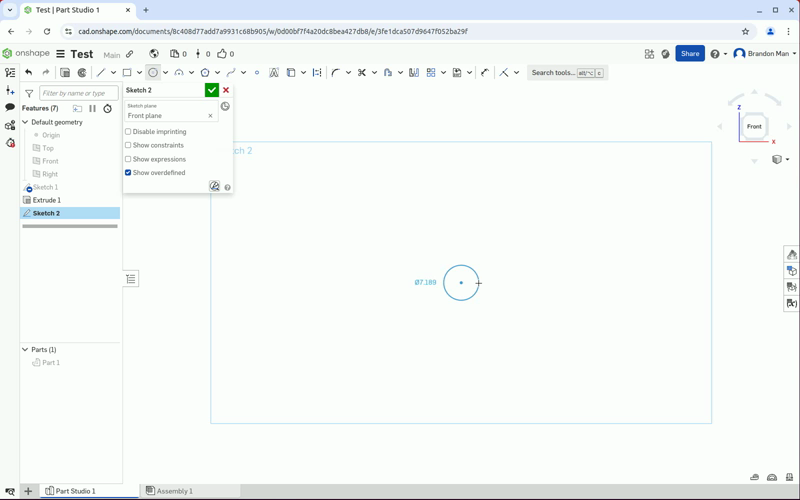
key(esc)
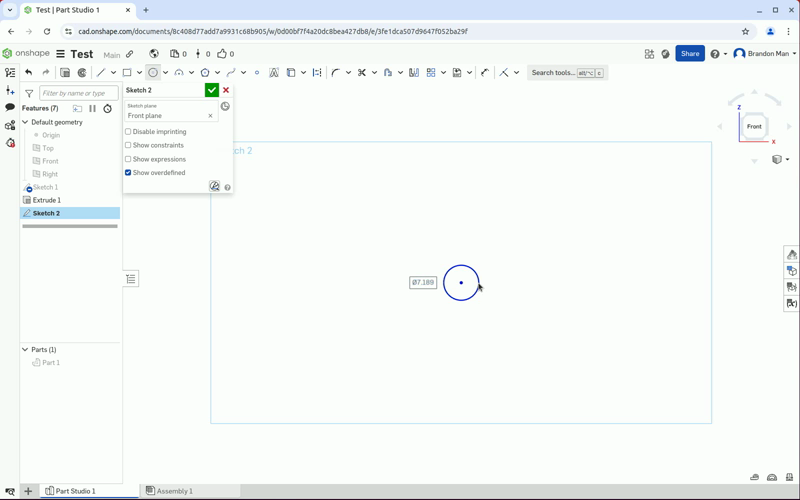
mouse_move(475, 279)
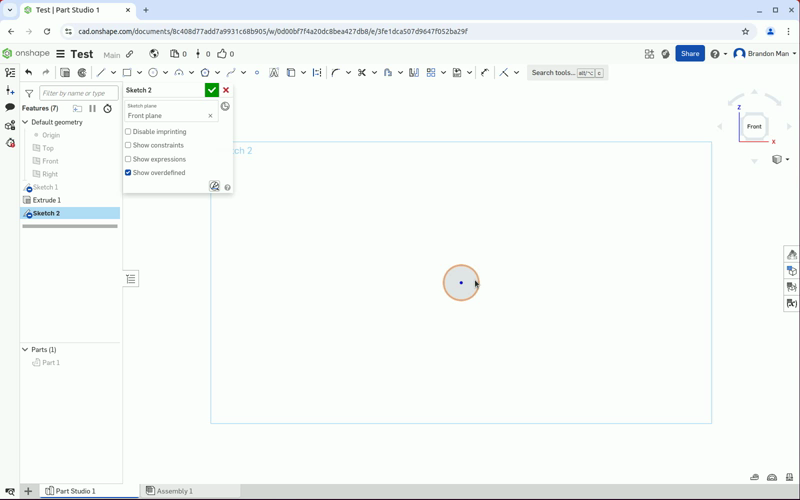
scroll(6)
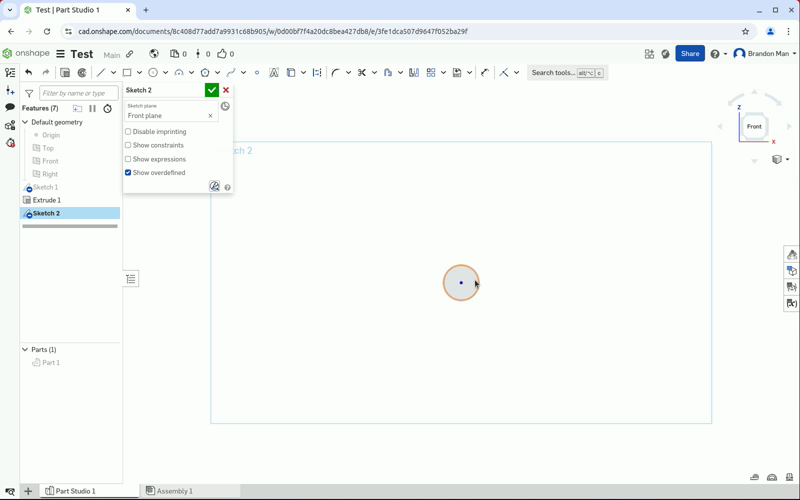
scroll(6)
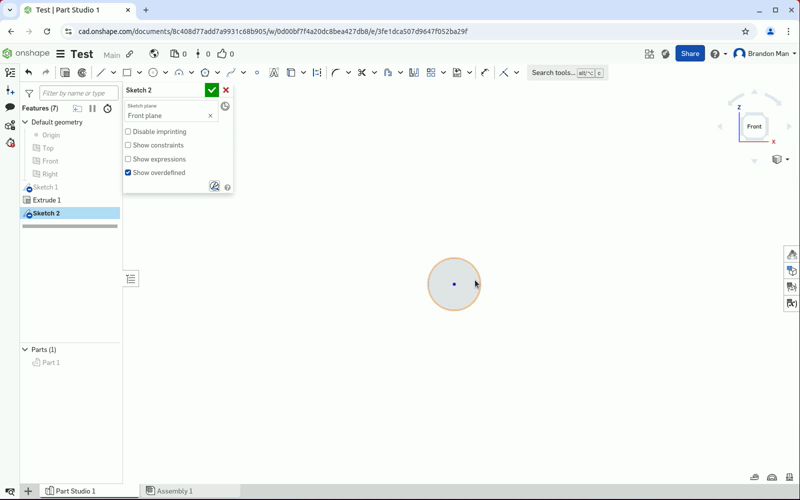
scroll(6)
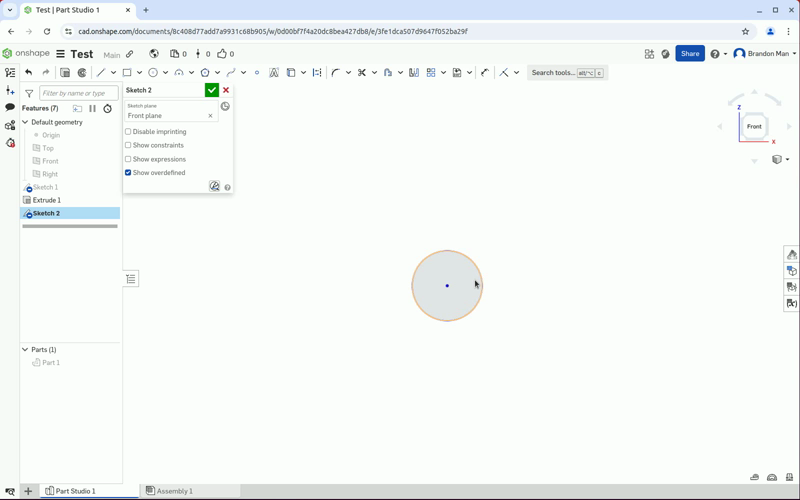
scroll(6)
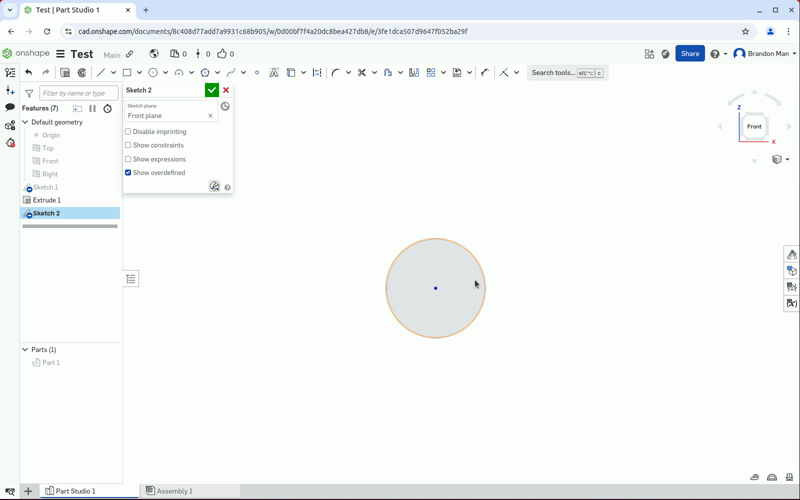
scroll(6)
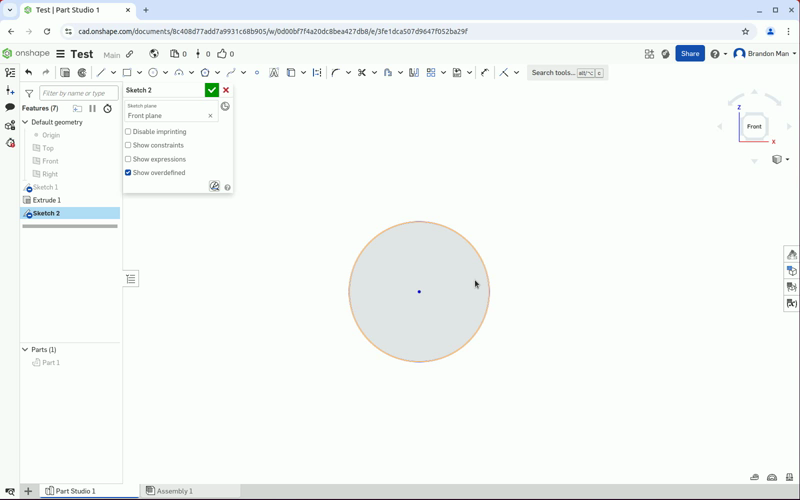
scroll(6)
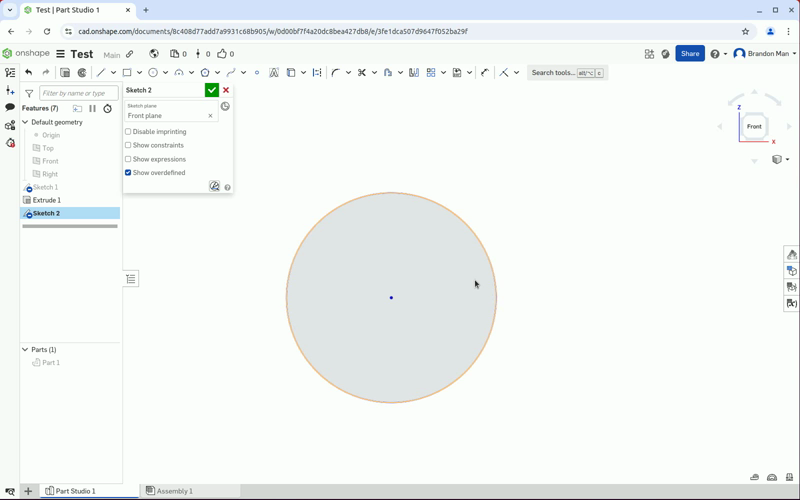
scroll(6)
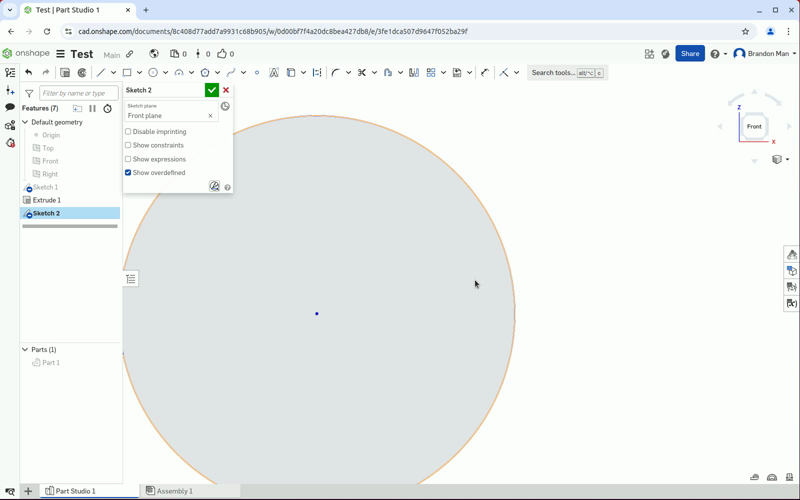
click(475, 279)
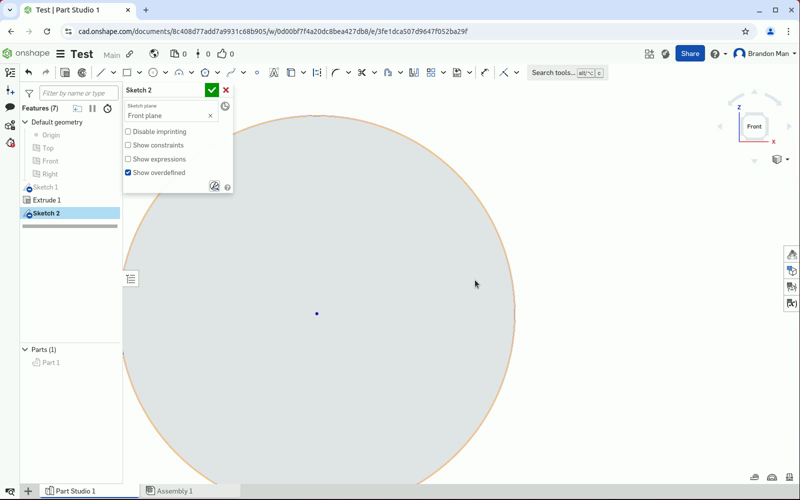
scroll(-6)
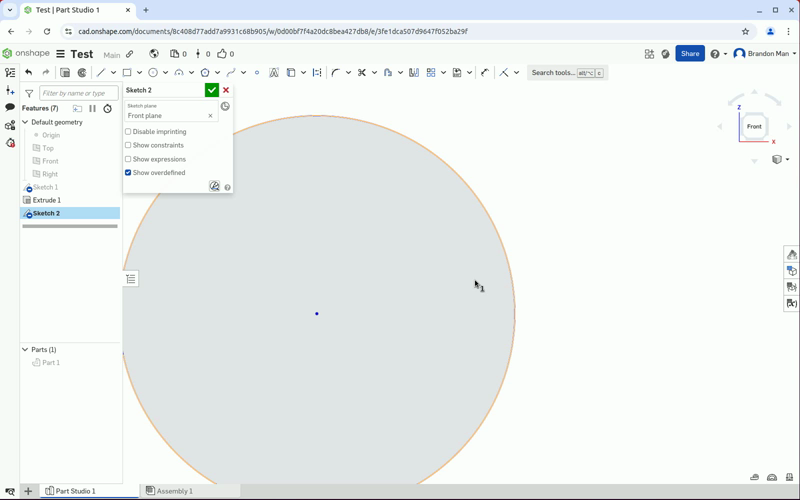
scroll(-6)
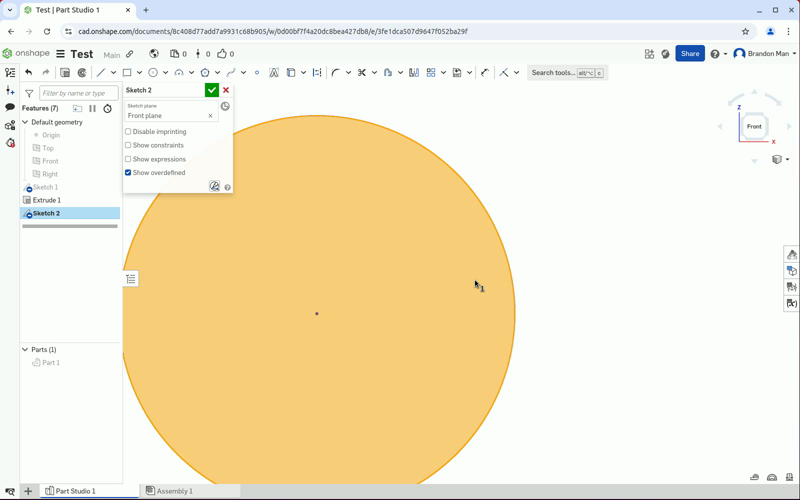
scroll(-6)
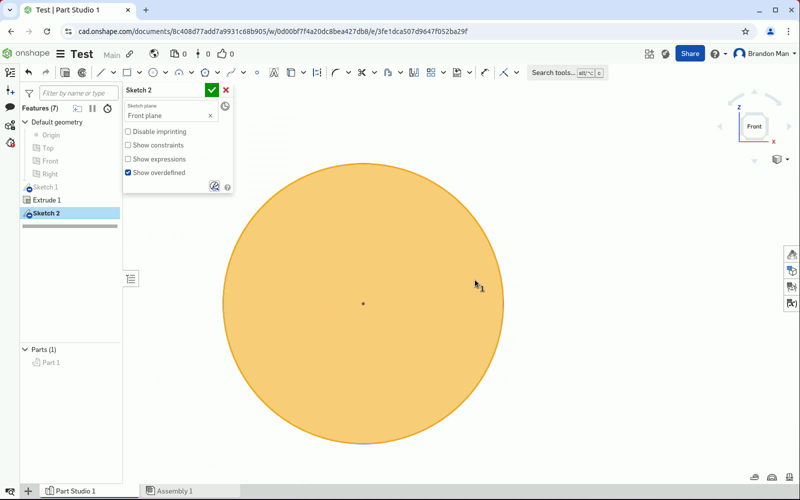
scroll(-6)
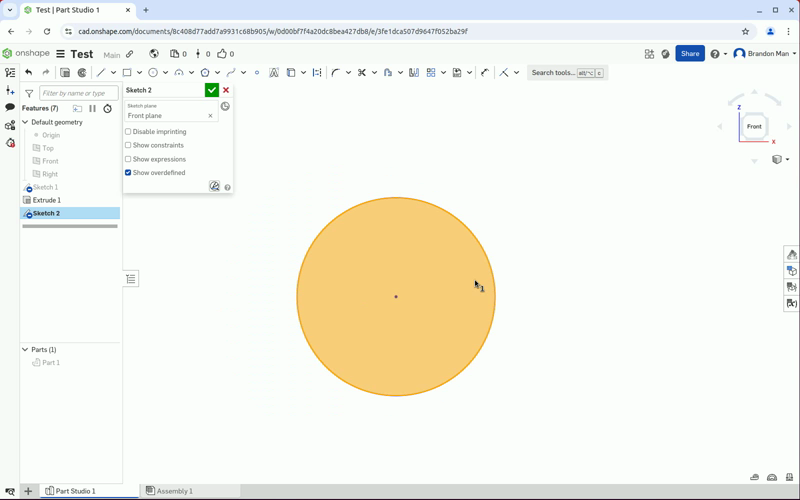
scroll(-6)
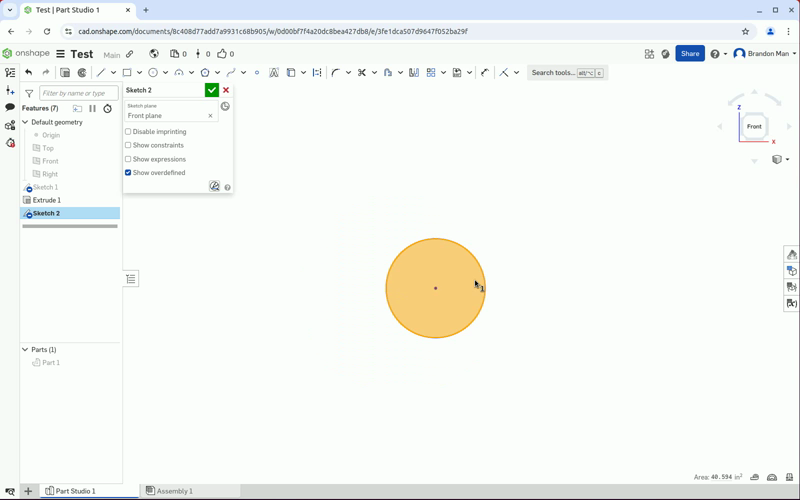
scroll(-6)
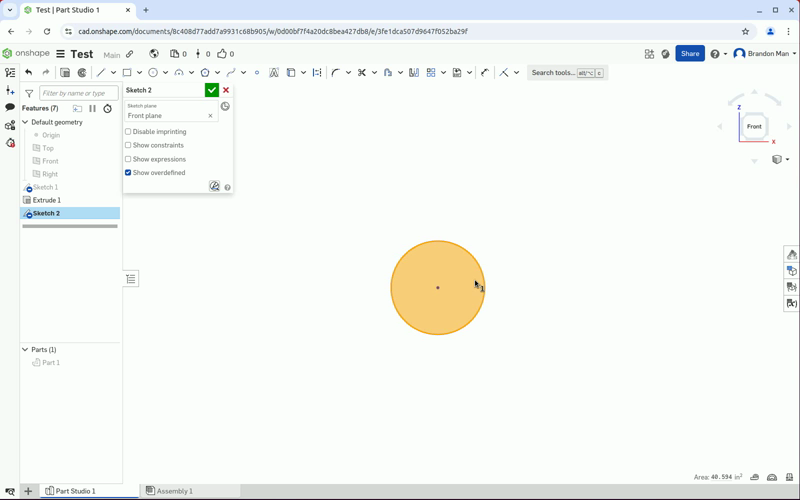
scroll(-6)
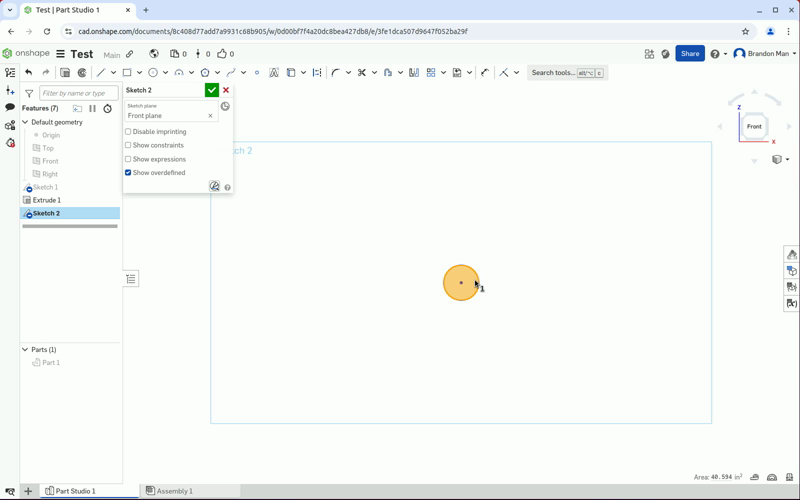
mouse_move(73, 352)
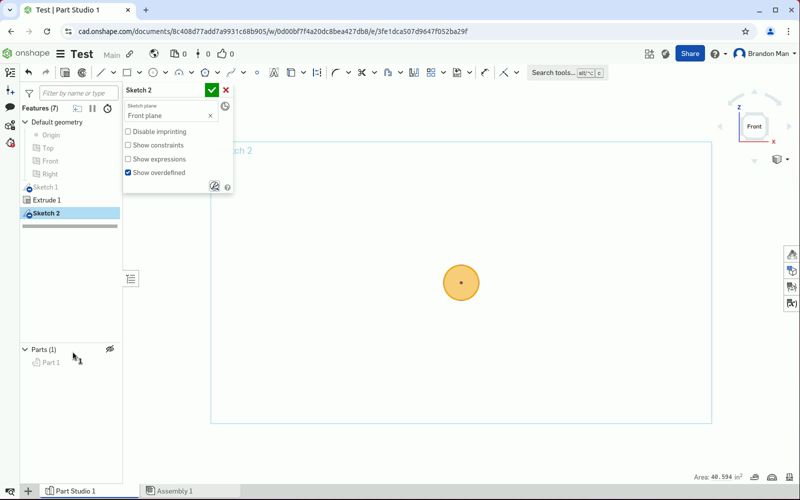
key(shift+y)
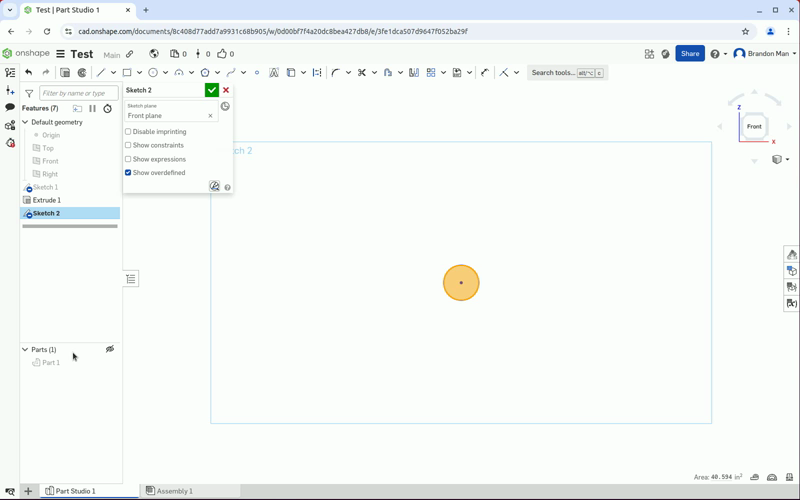
key(shift+e)
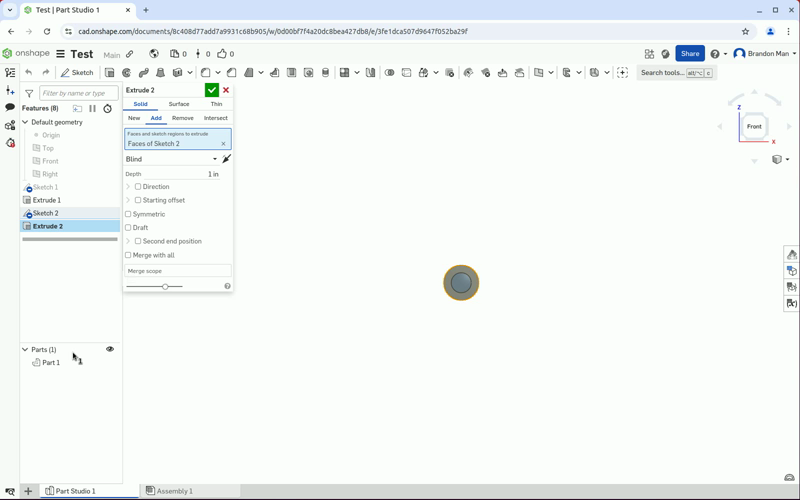
mouse_move(143, 106)
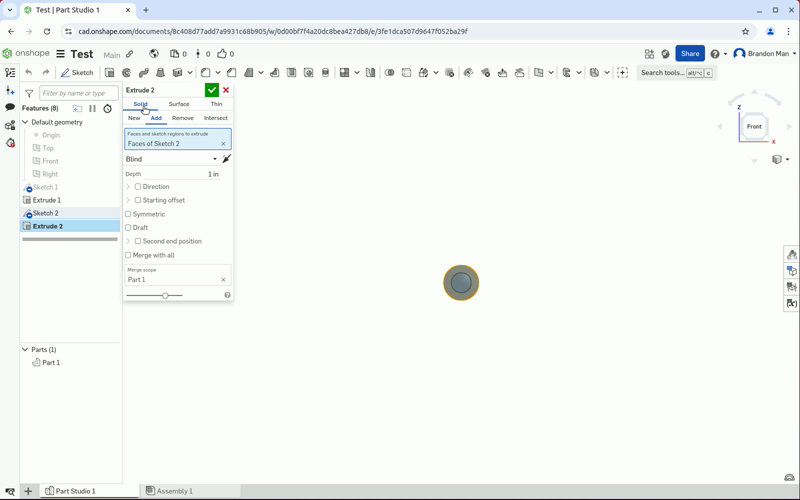
click(143, 106)
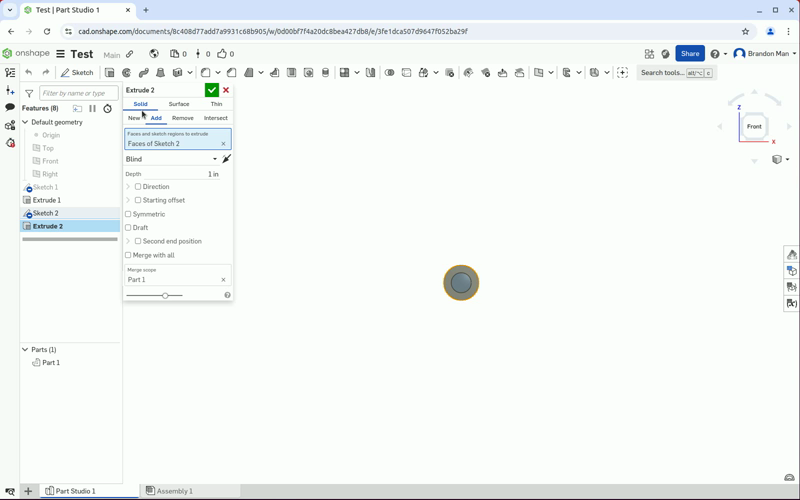
mouse_move(137, 120)
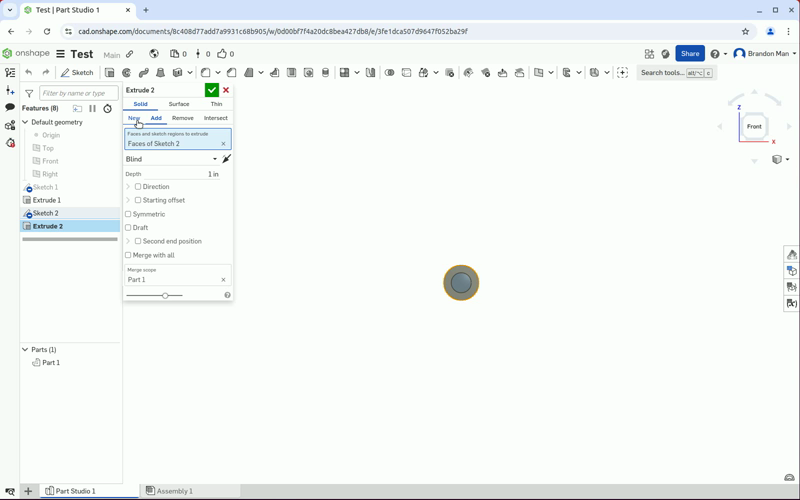
click(137, 120)
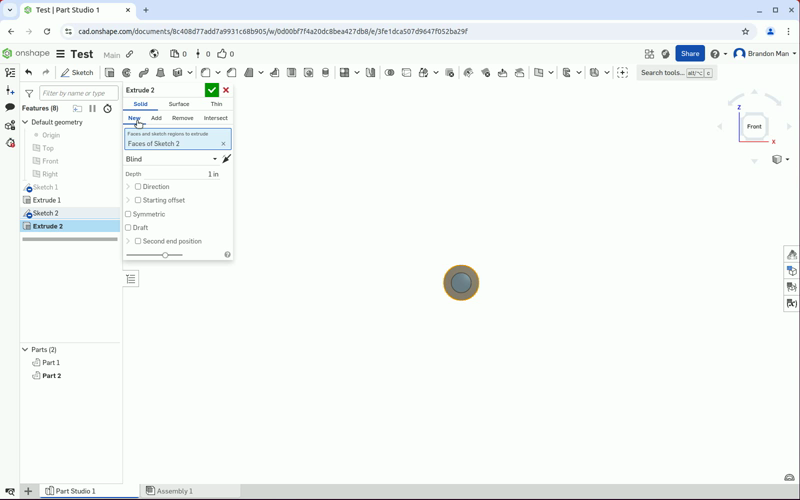
key(tab, 4)
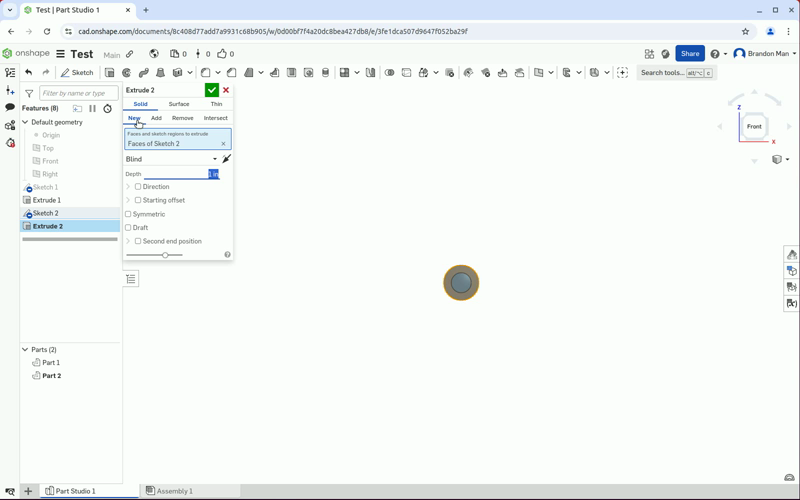
text(-3.851)
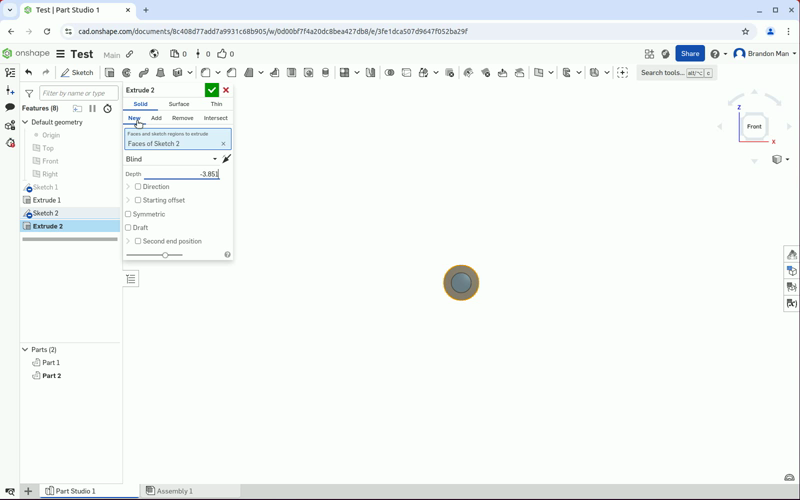
key(enter)
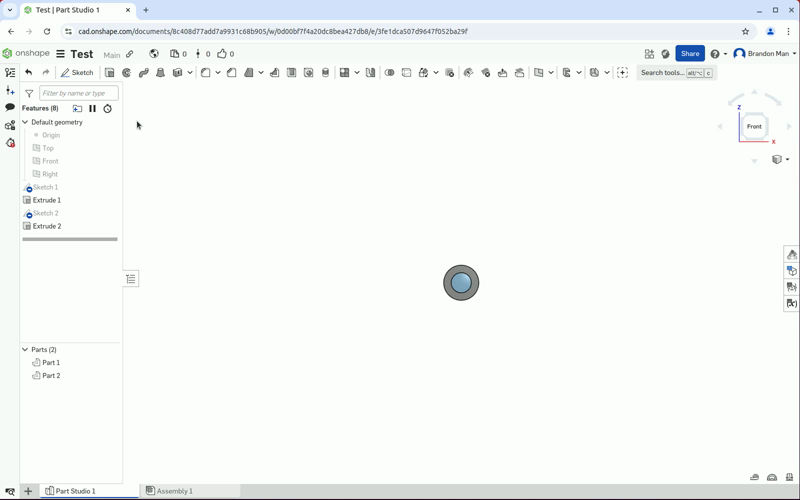
key(shift+h)
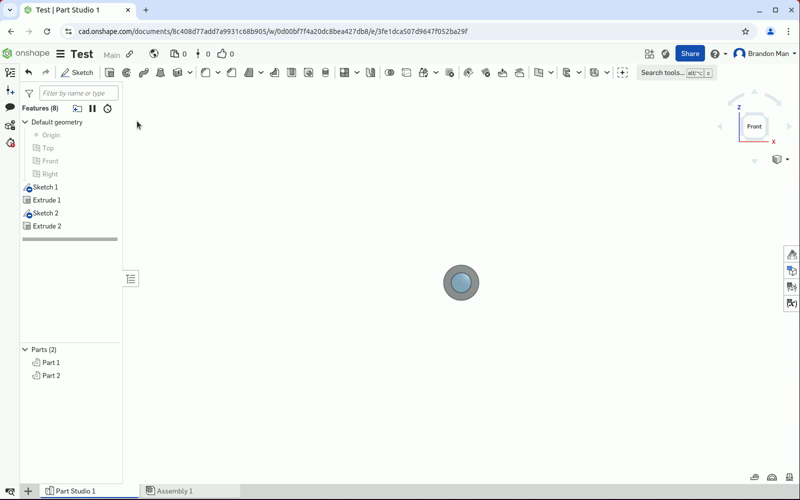
key(shift+h)
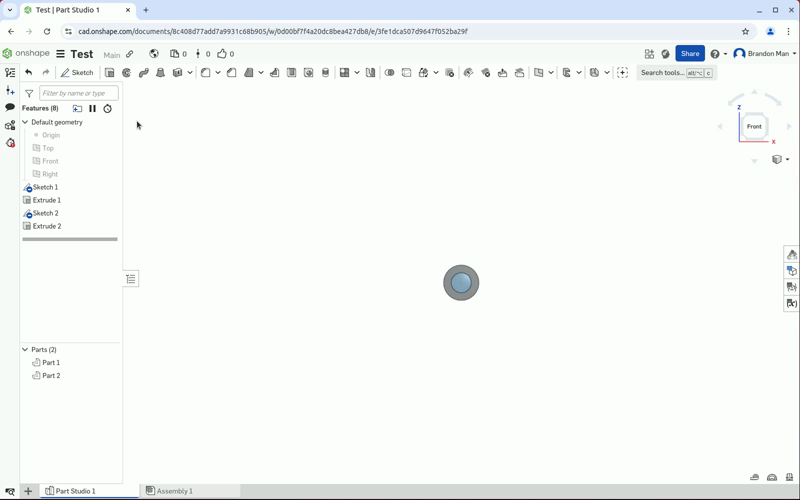
key(shift+7)
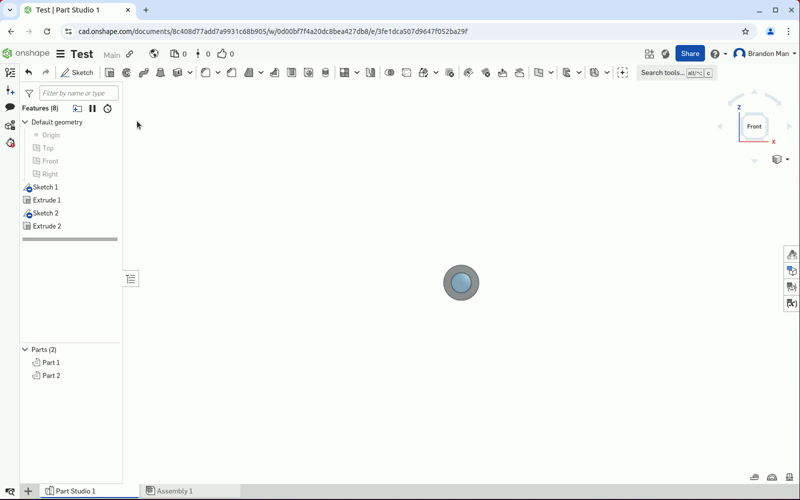
key(left, 2)
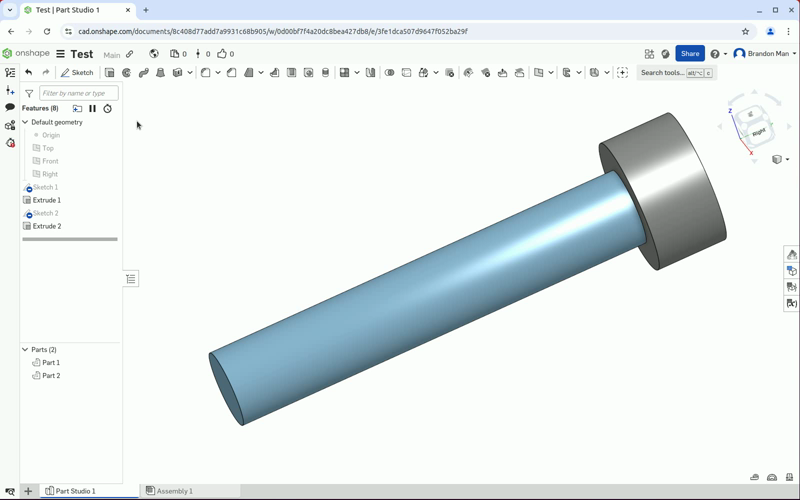
key(down, 2)
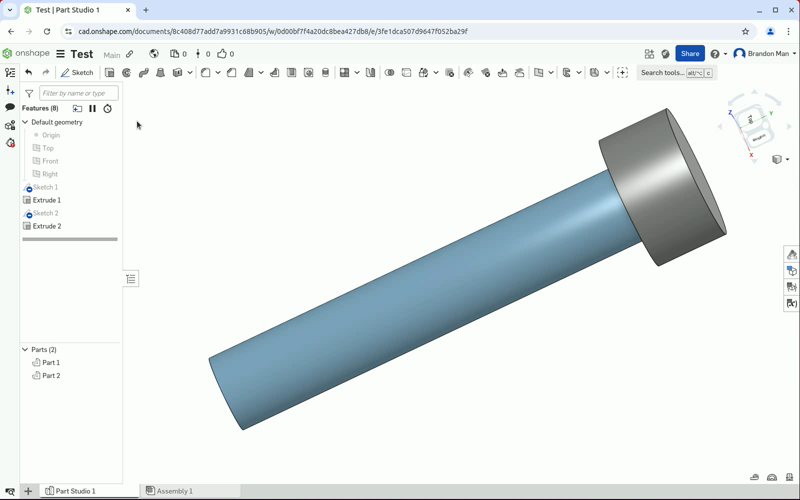
key(up, 2)
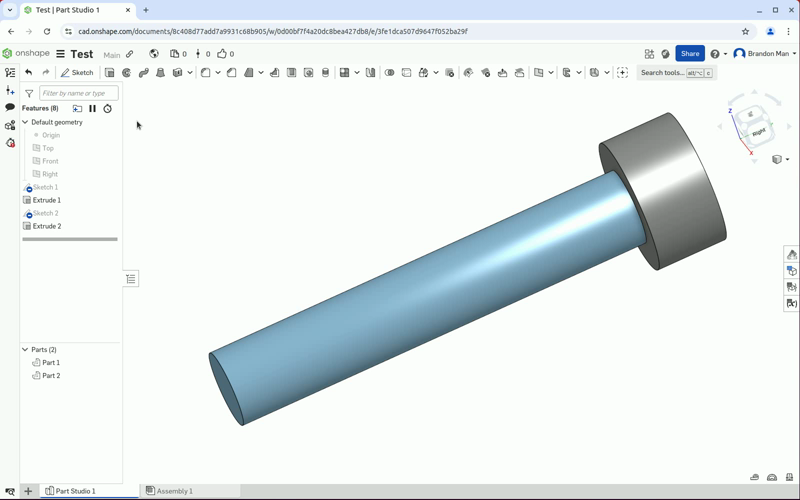
key(right, 2)
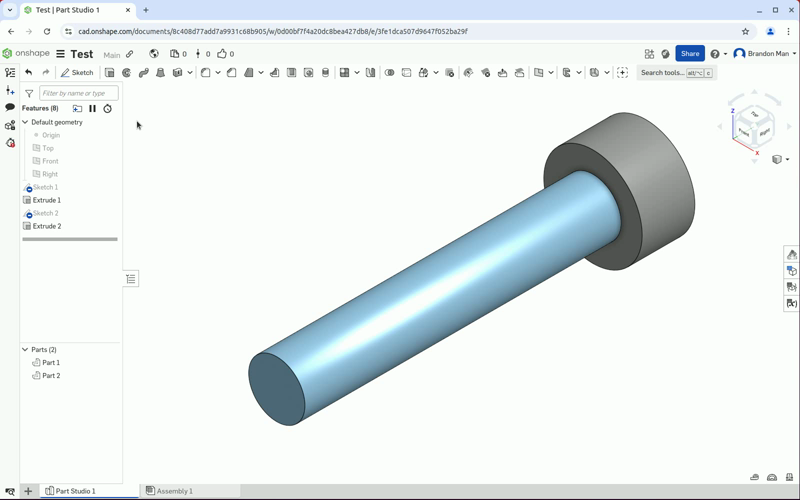
mouse_move(73, 189)
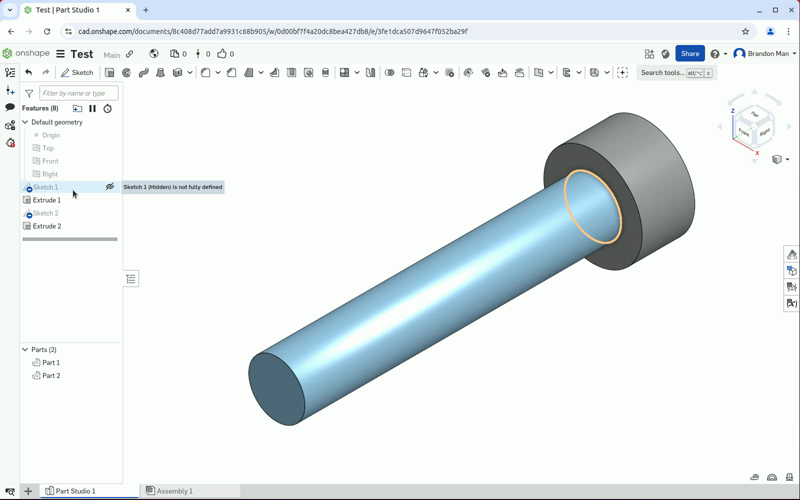
click(73, 189)